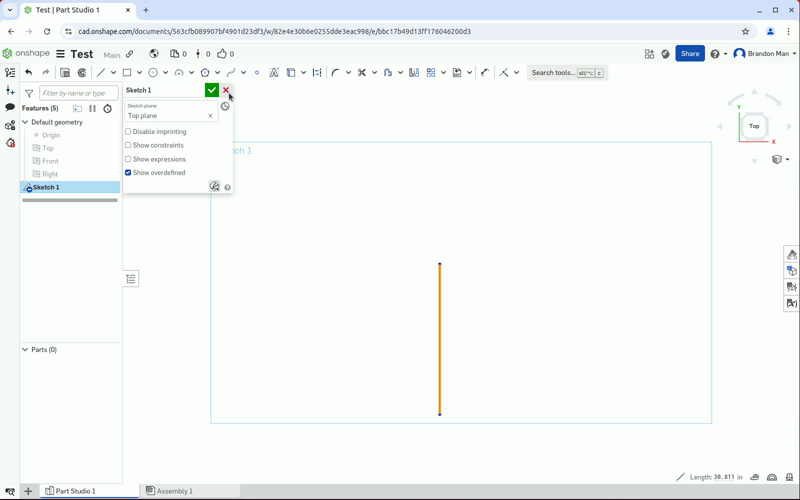
key(shift+h)
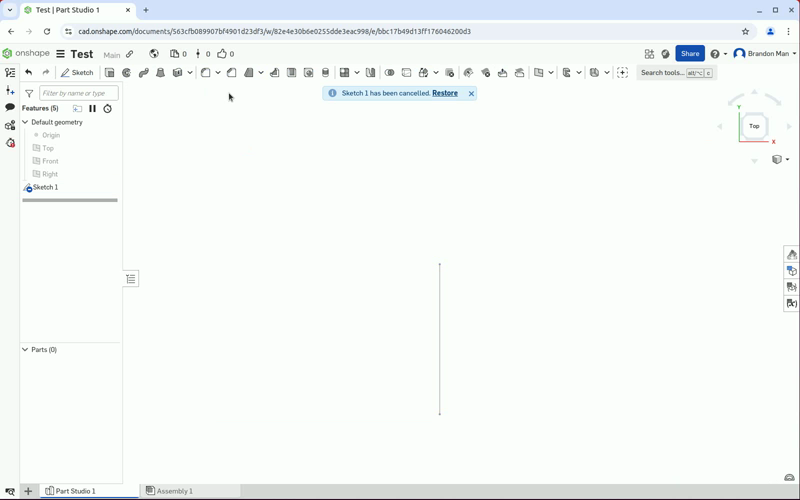
key(shift+s)
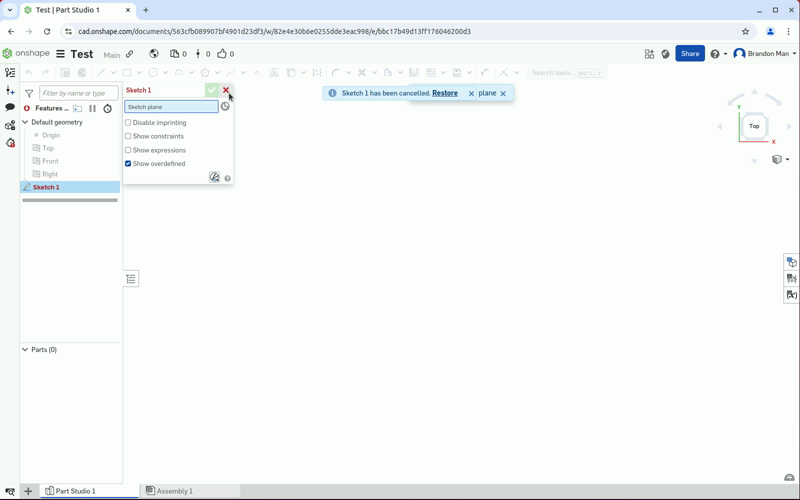
mouse_move(73, 150)
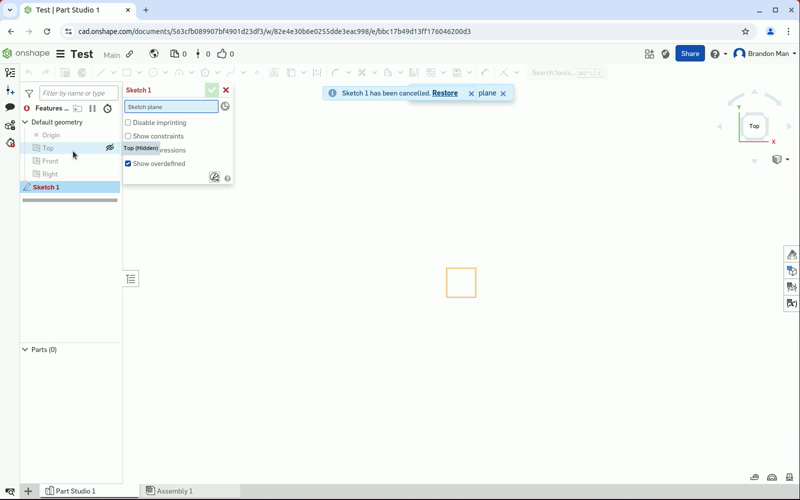
click(73, 150)
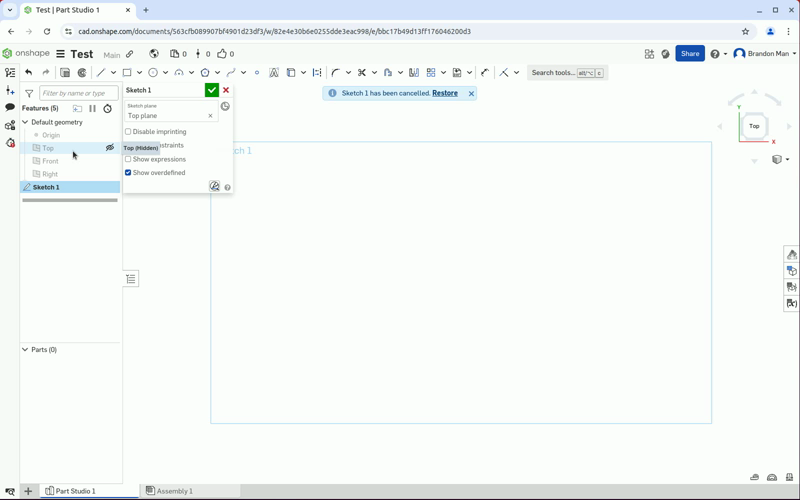
mouse_move(73, 352)
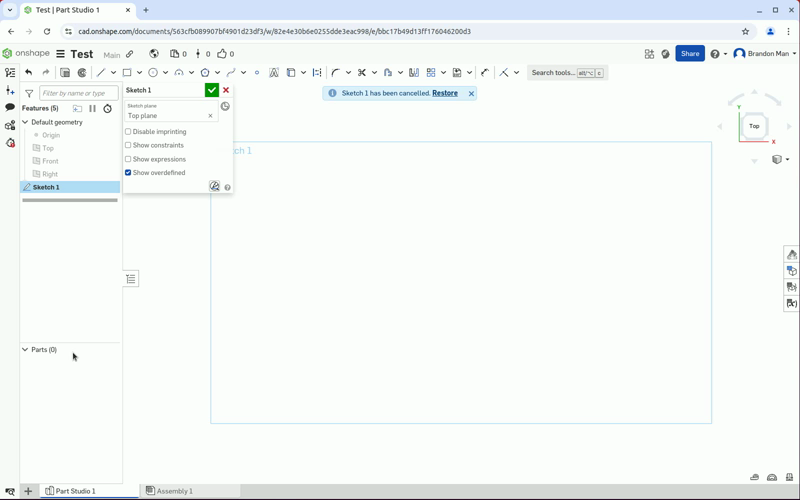
key(y)
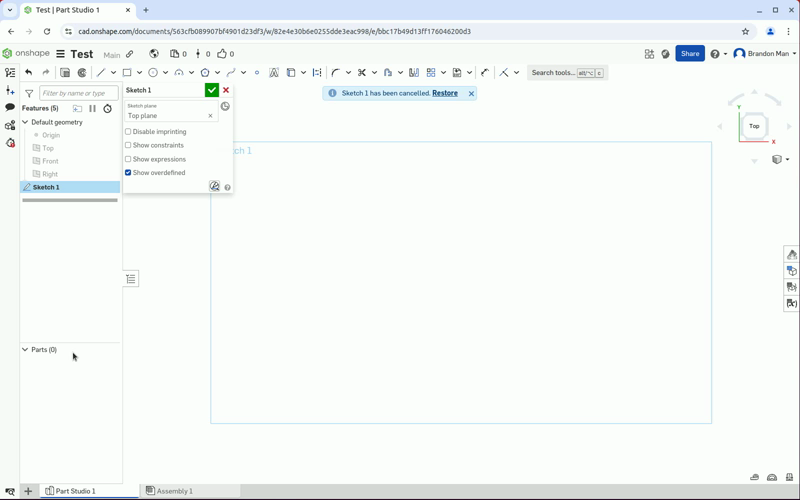
key(c)
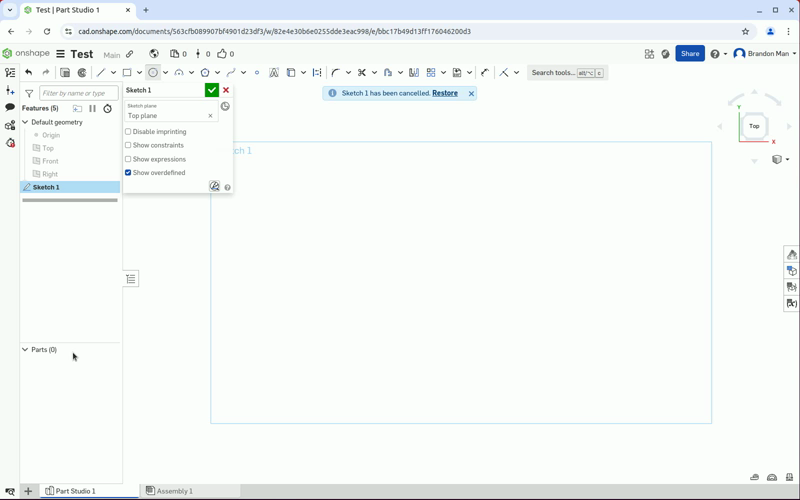
key_down(shift)
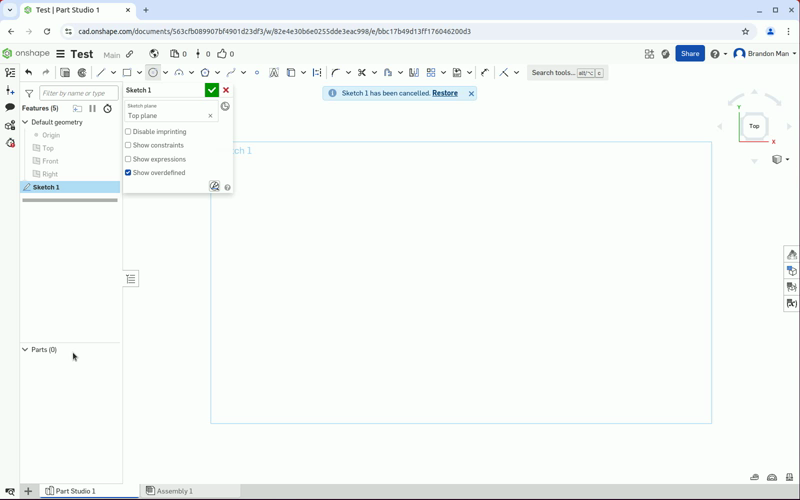
mouse_move(392, 282)
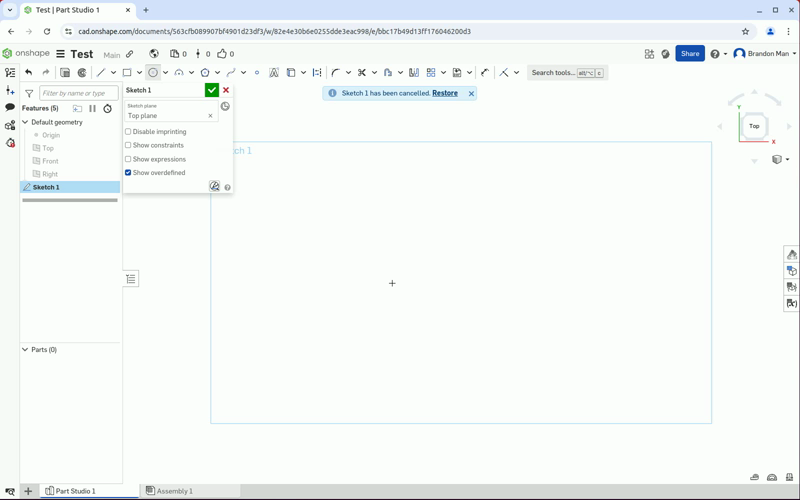
click(392, 282)
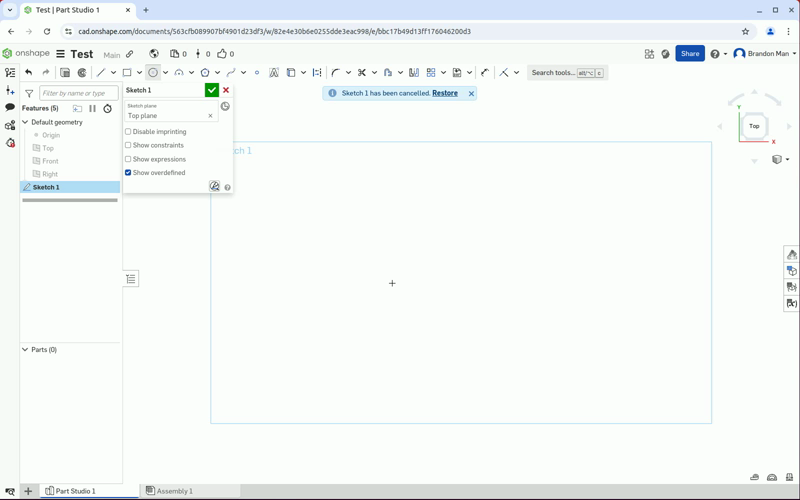
key_up(shift)
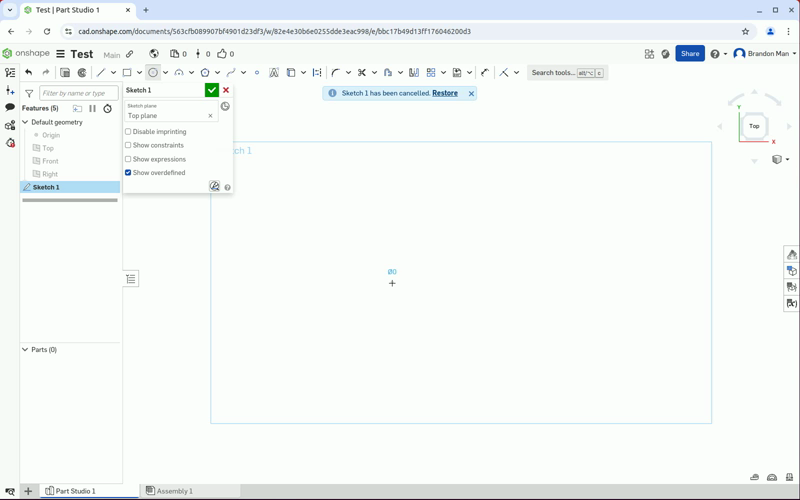
mouse_move(435, 282)
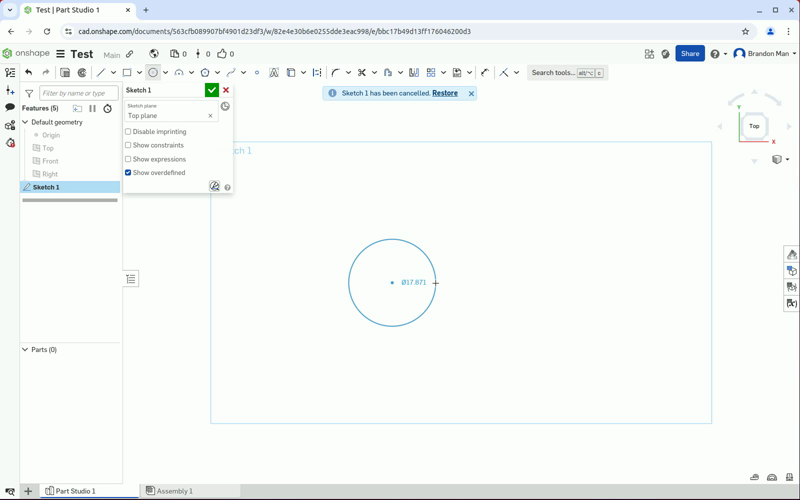
click(435, 282)
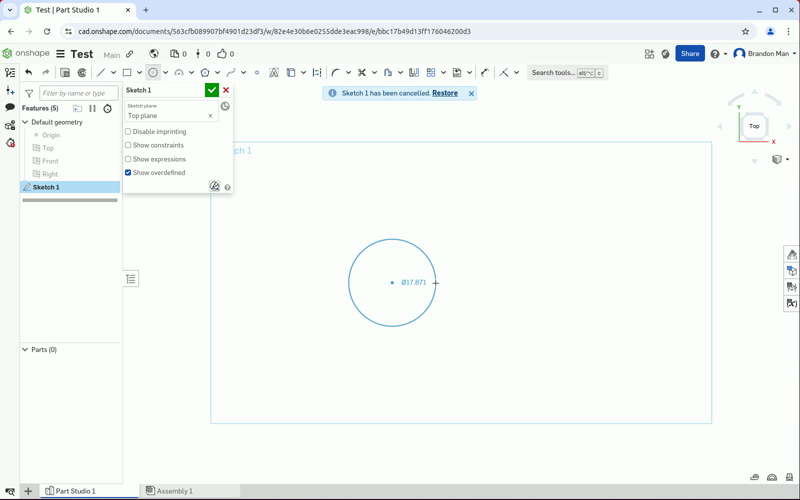
key(esc)
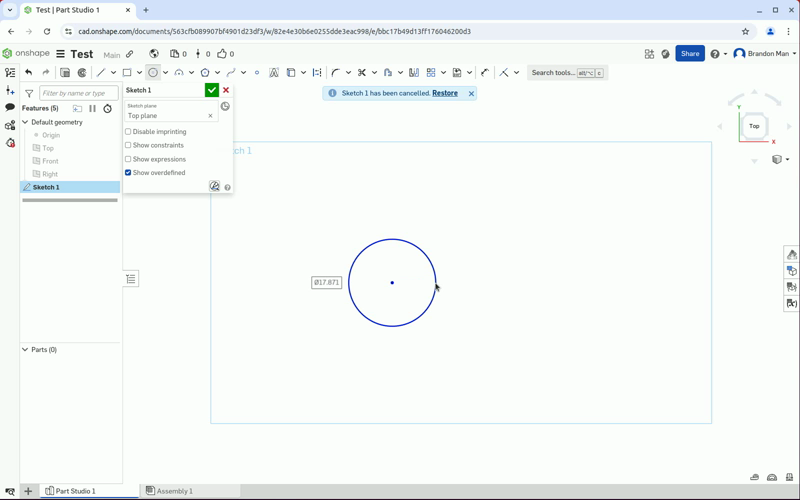
key(c)
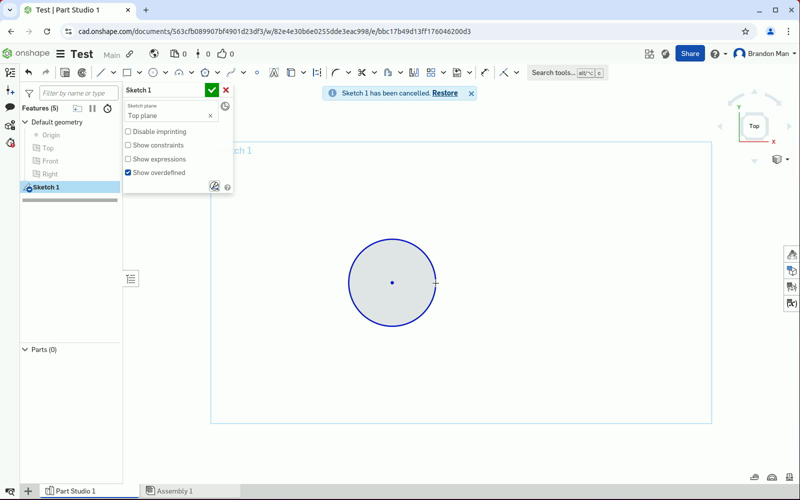
key_down(shift)
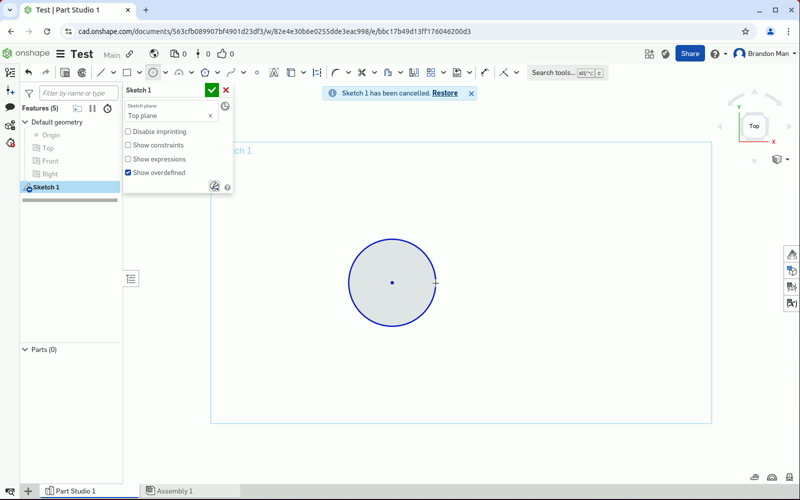
mouse_move(392, 282)
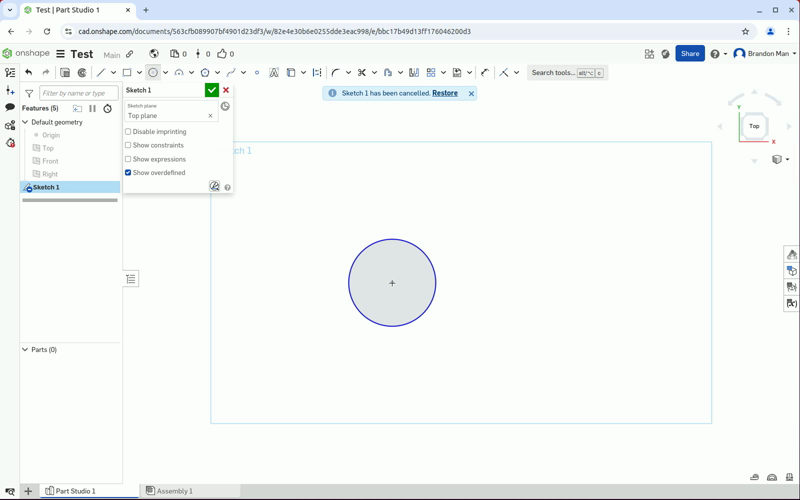
click(392, 282)
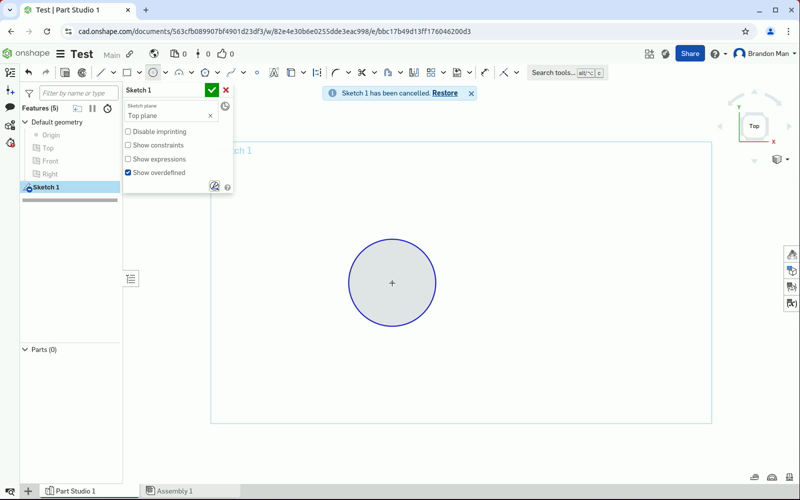
key_up(shift)
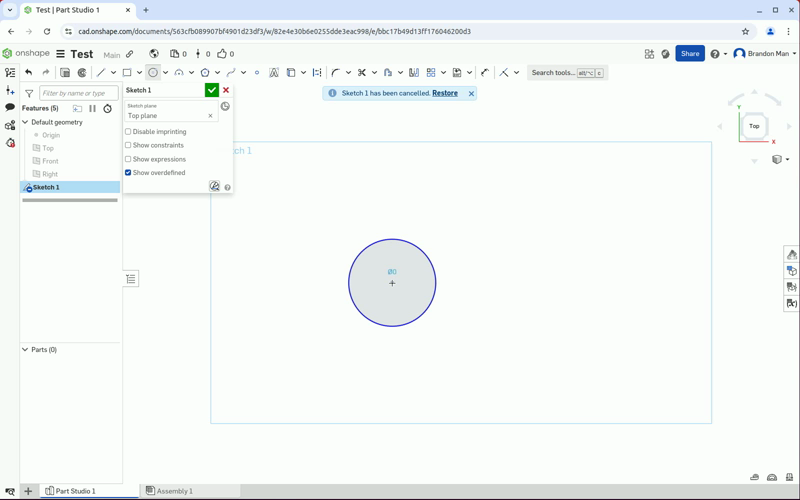
mouse_move(415, 282)
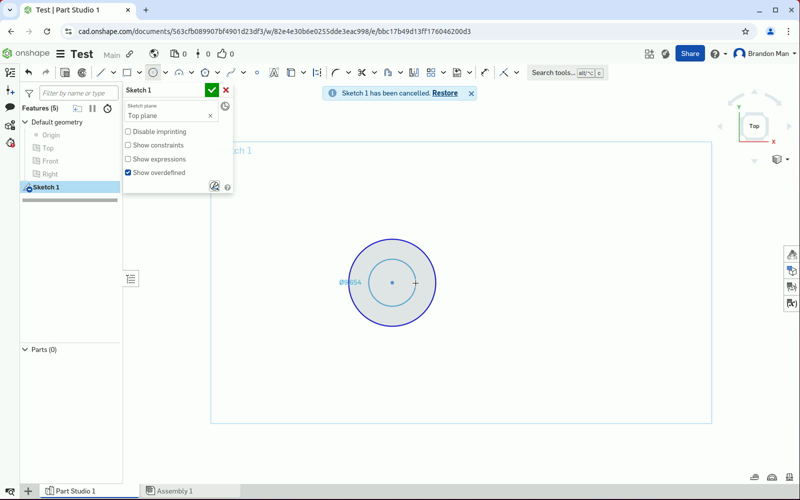
click(415, 282)
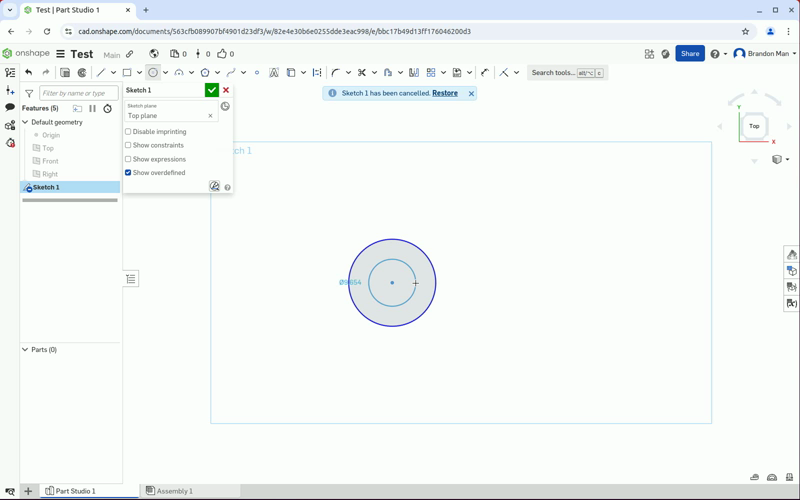
key(esc)
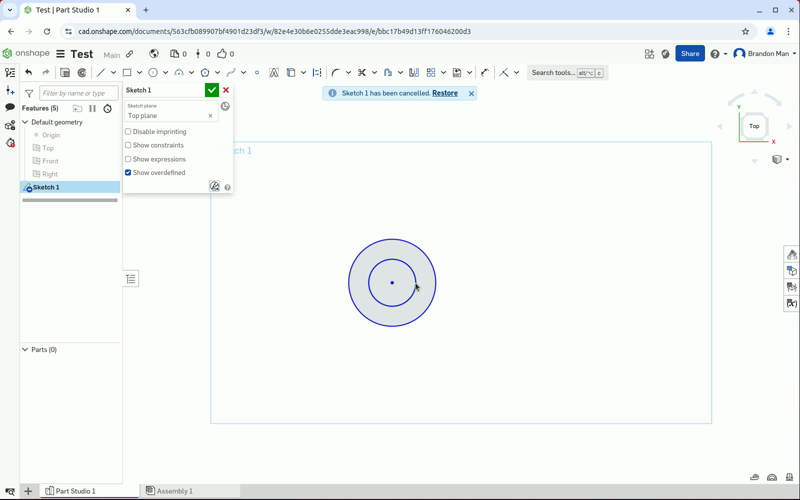
mouse_move(384, 252)
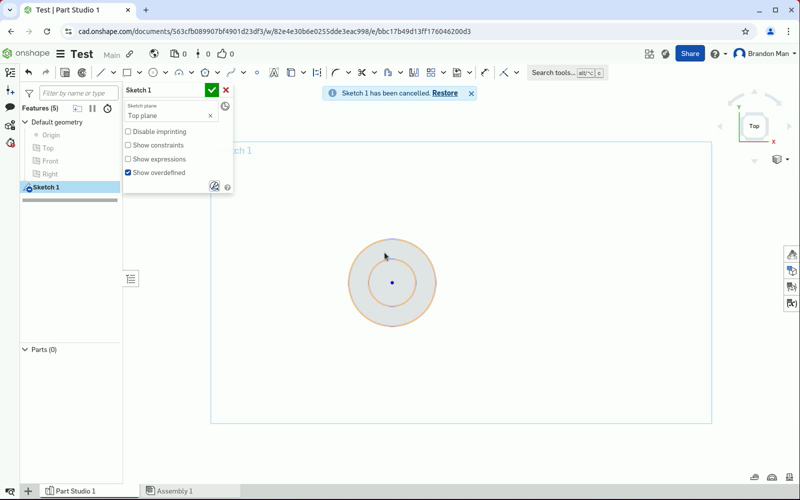
click(384, 252)
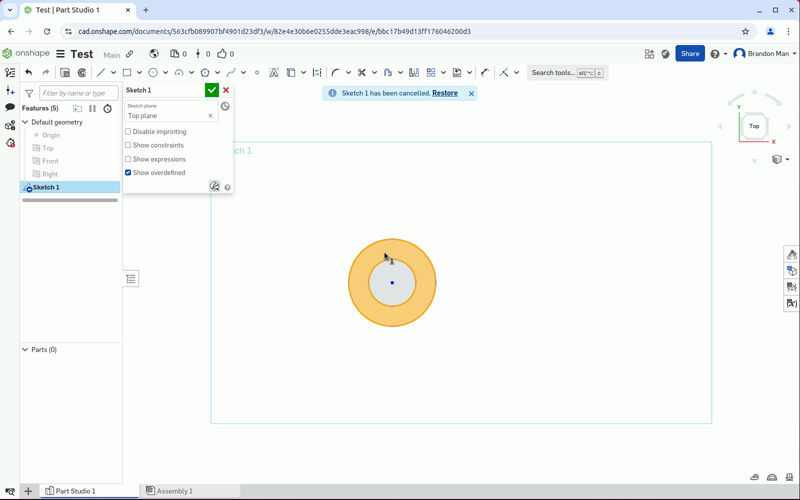
mouse_move(73, 352)
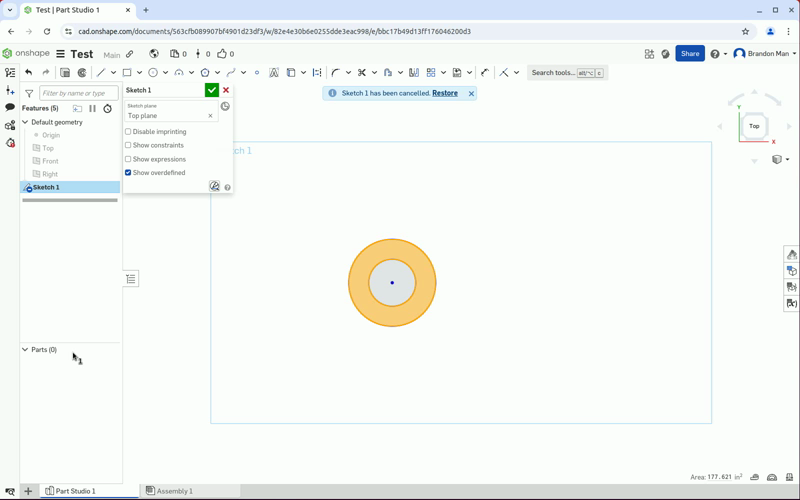
key(shift+y)
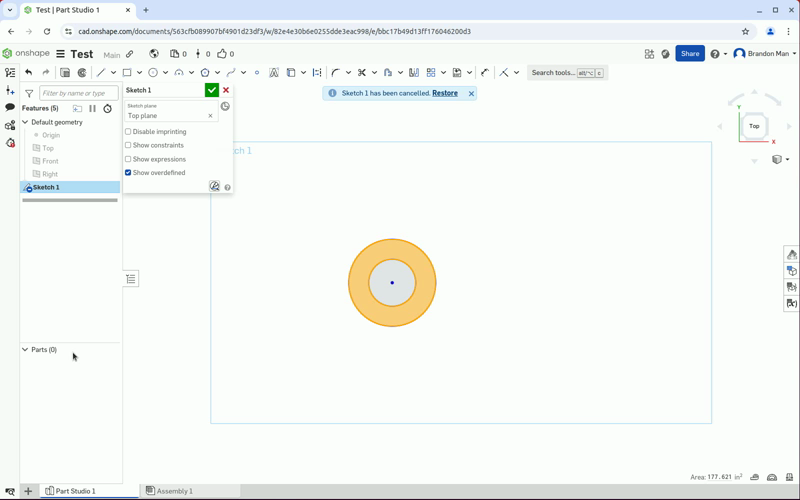
key(shift+e)
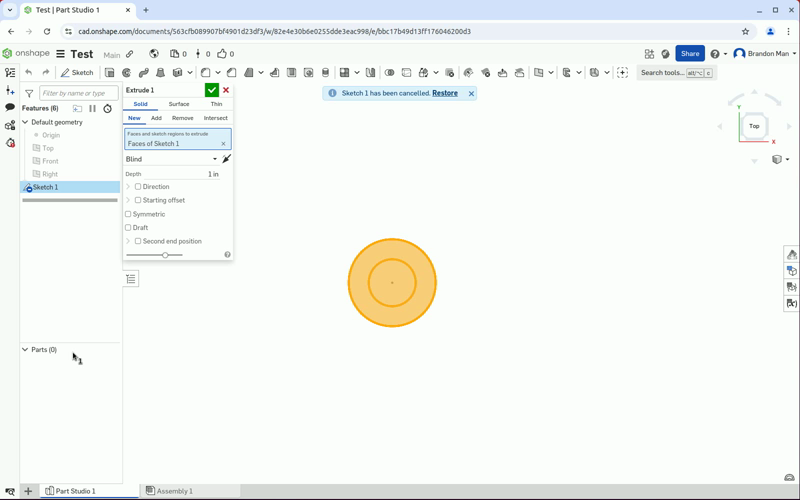
mouse_move(143, 106)
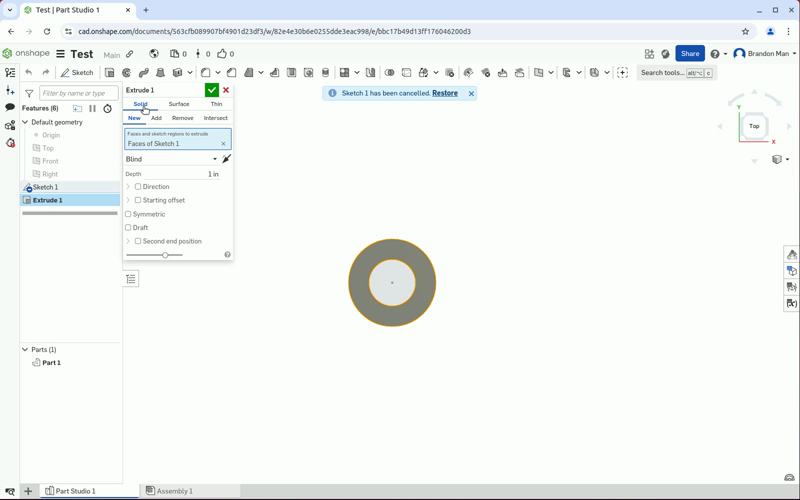
click(143, 106)
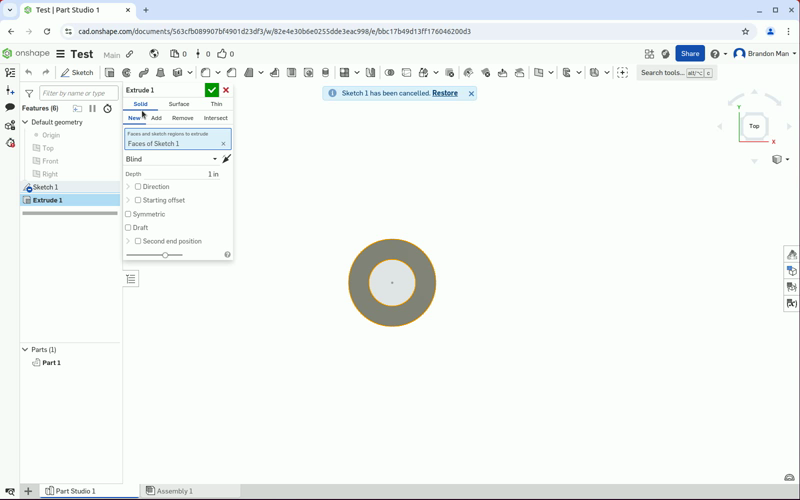
mouse_move(137, 120)
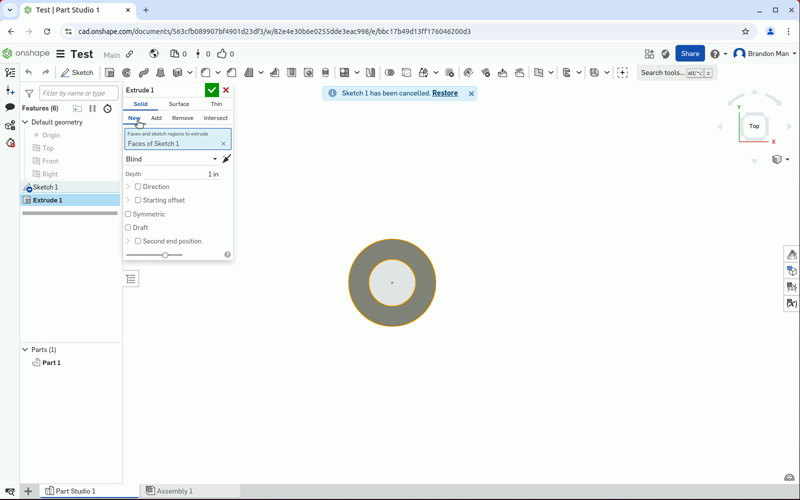
click(137, 120)
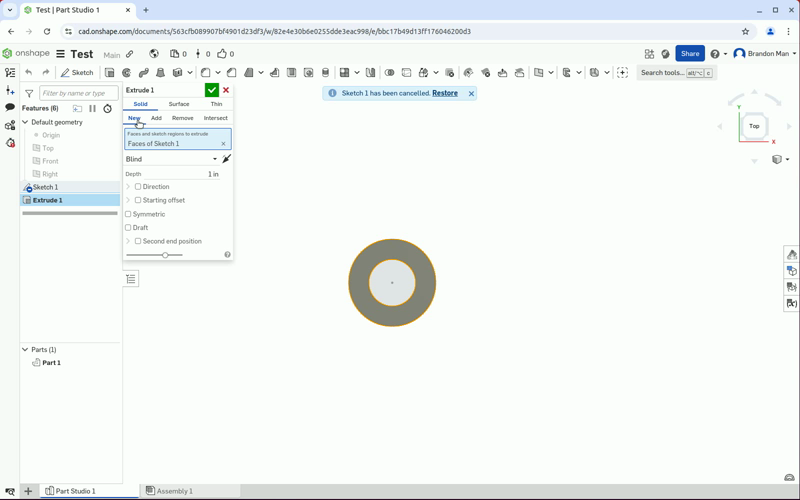
key(tab, 4)
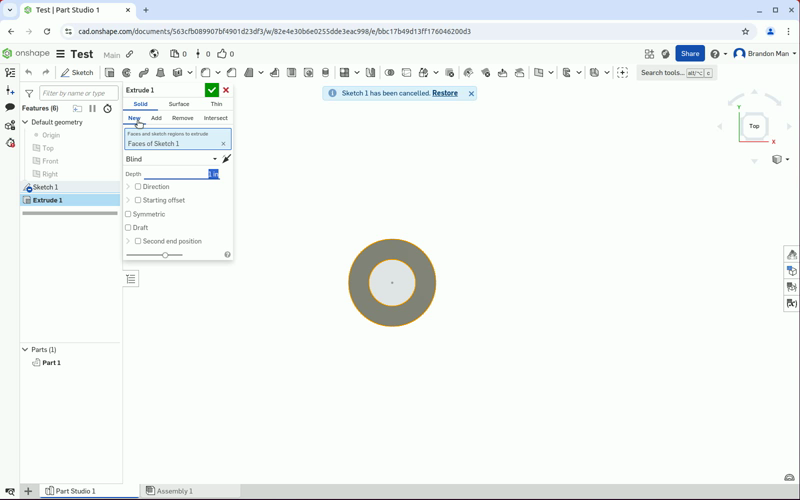
text(7.703)
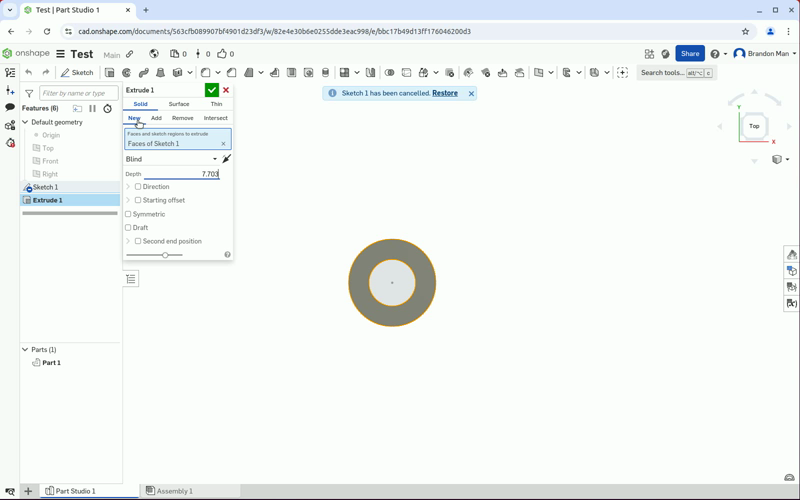
key(enter)
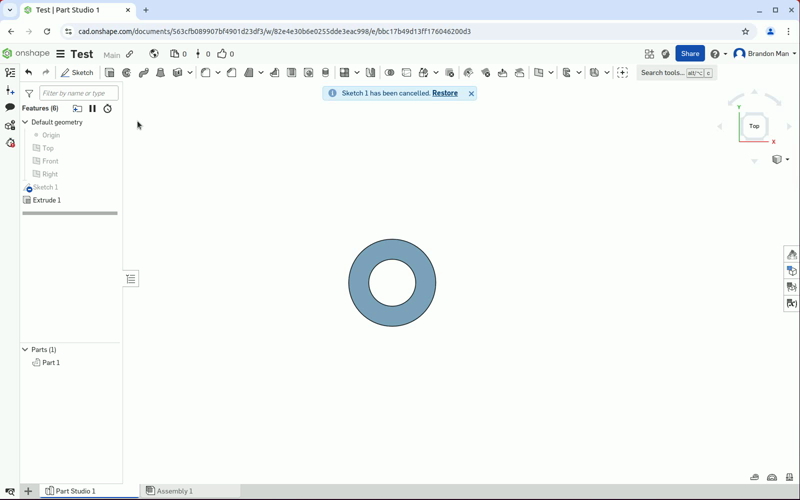
key(shift+h)
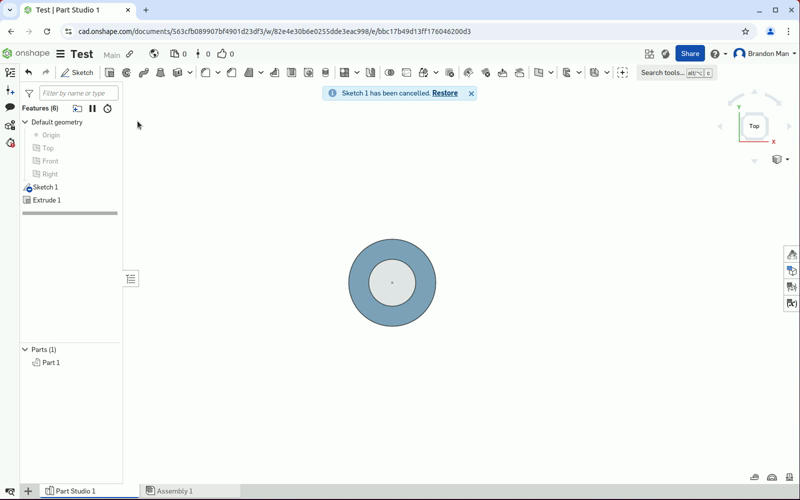
key(shift+h)
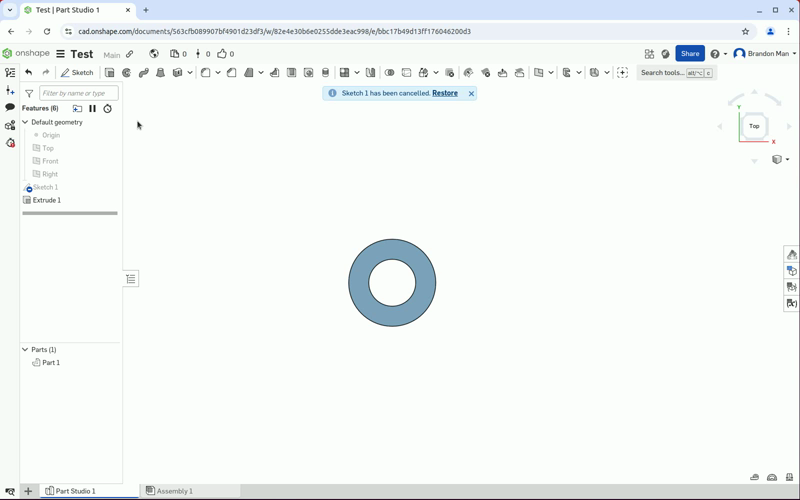
mouse_move(73, 189)
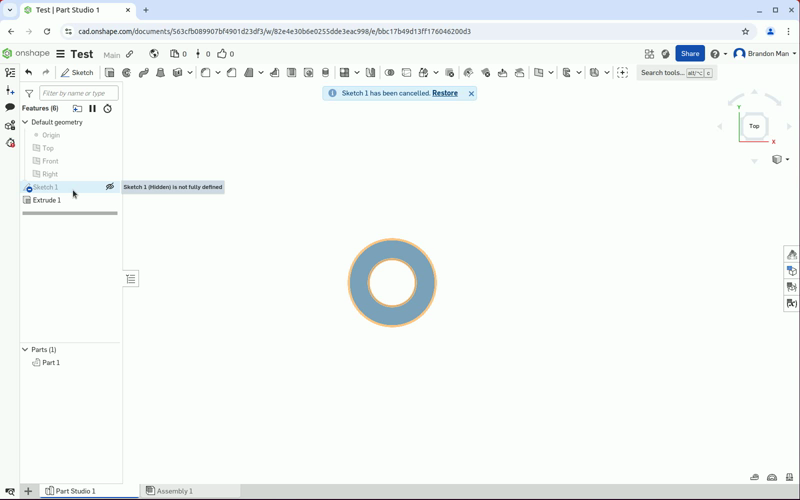
click(73, 189)
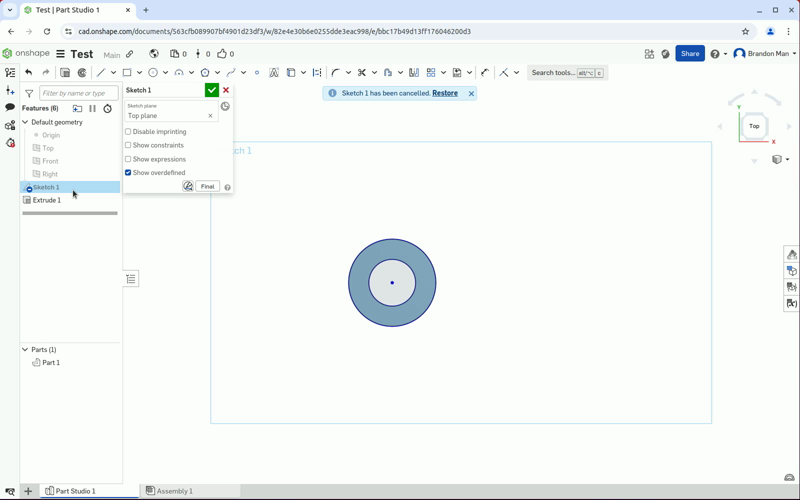
mouse_move(229, 92)
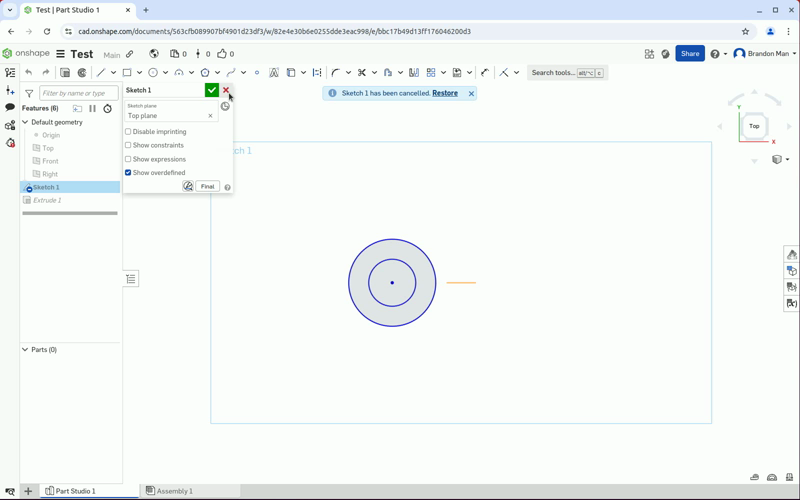
click(229, 92)
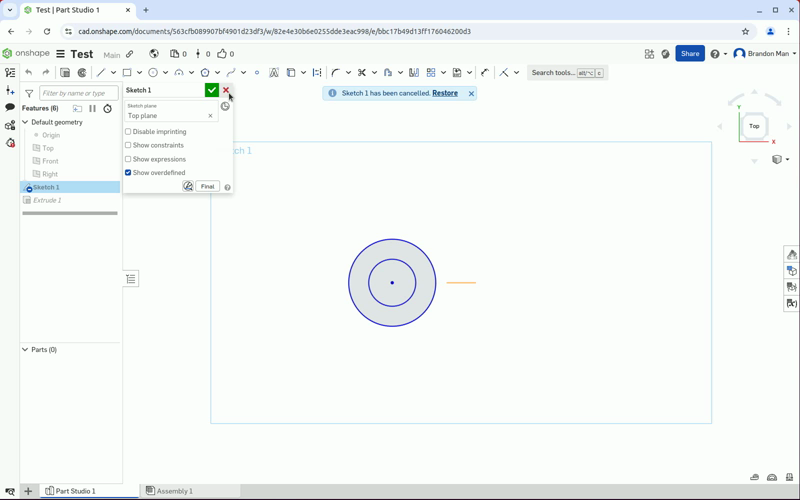
key(shift+s)
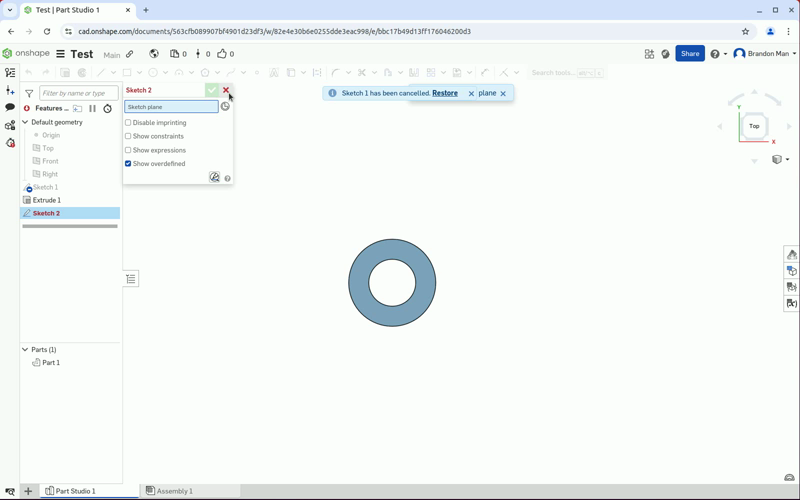
mouse_move(73, 150)
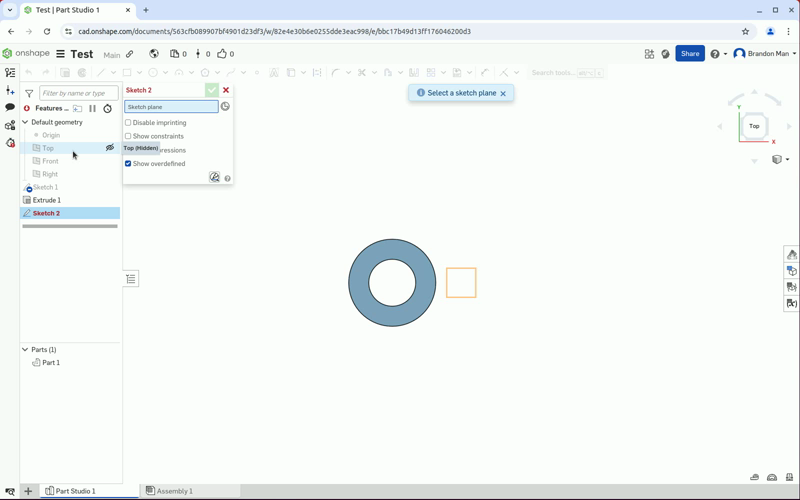
click(73, 150)
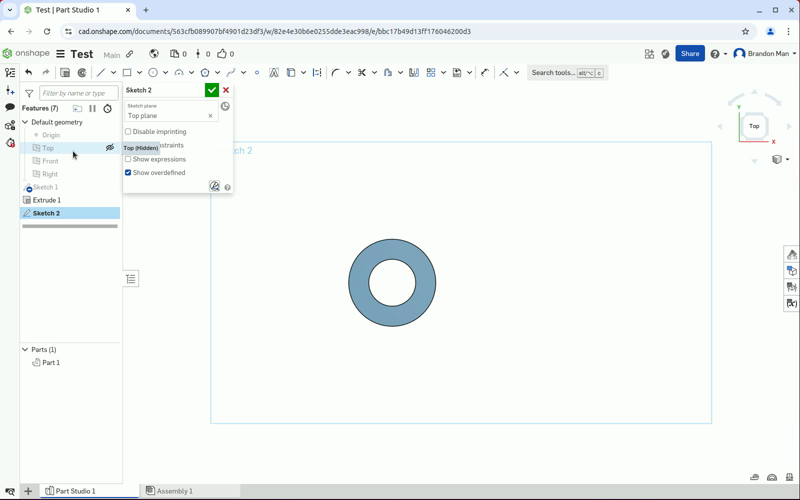
mouse_move(73, 352)
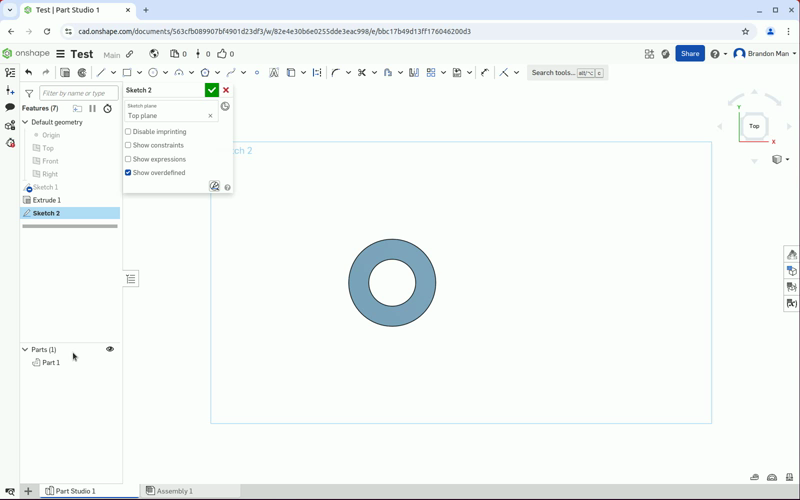
key(y)
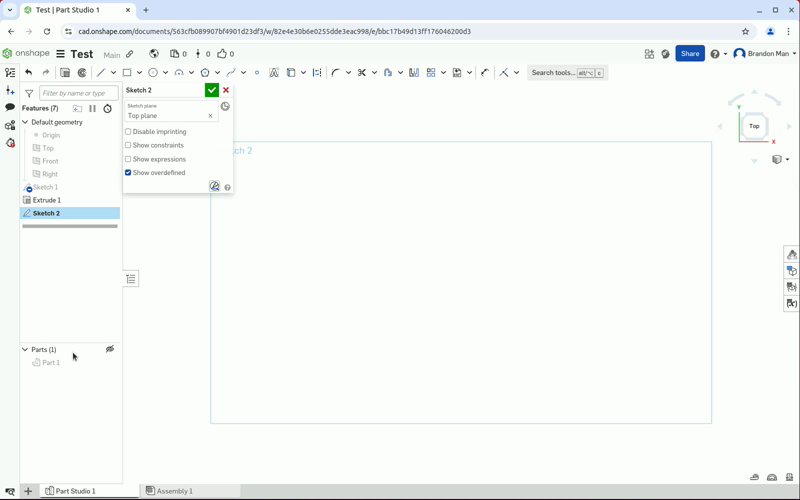
key(l)
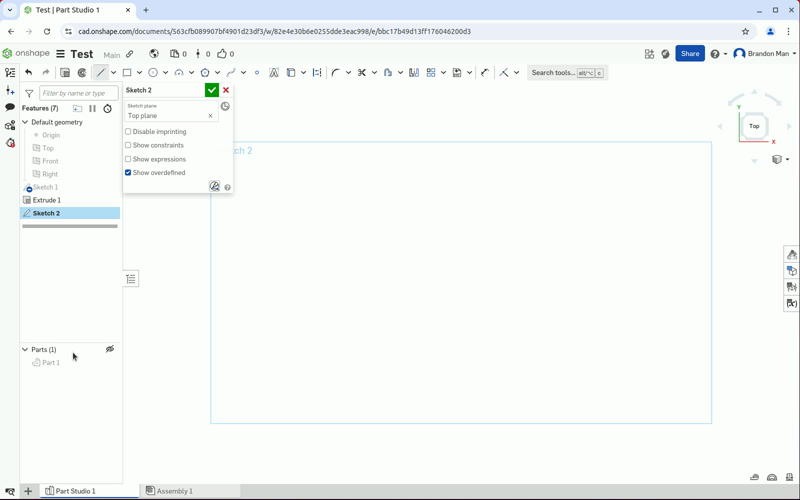
key_down(shift)
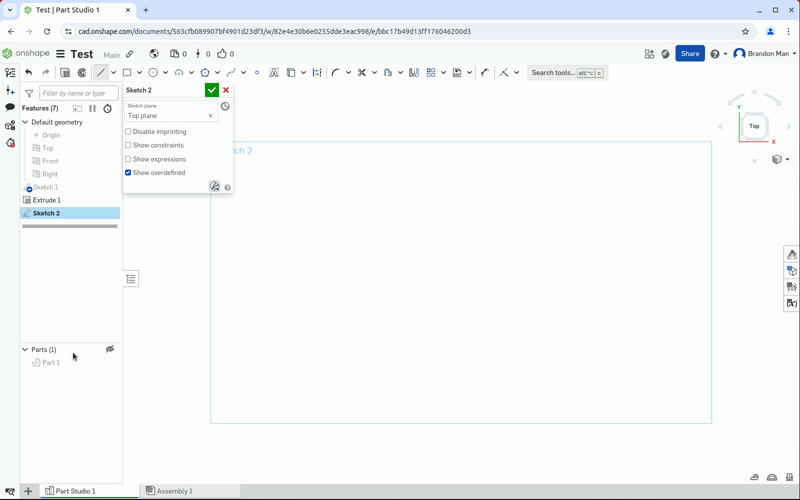
mouse_move(391, 326)
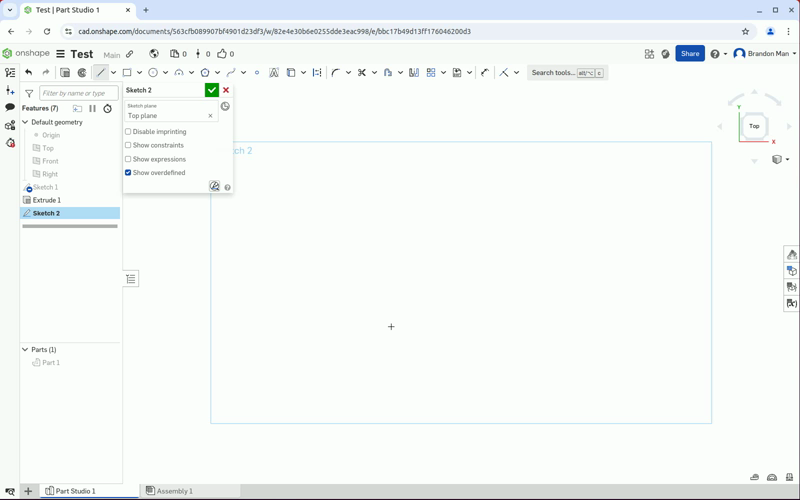
click(391, 326)
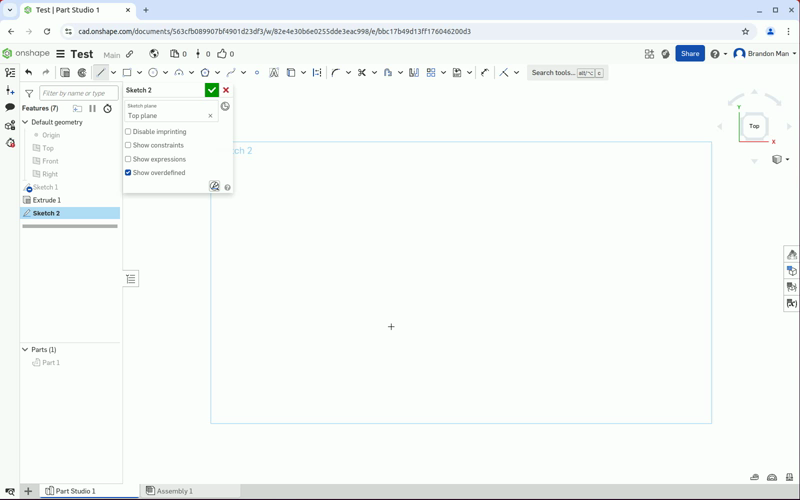
key_up(shift)
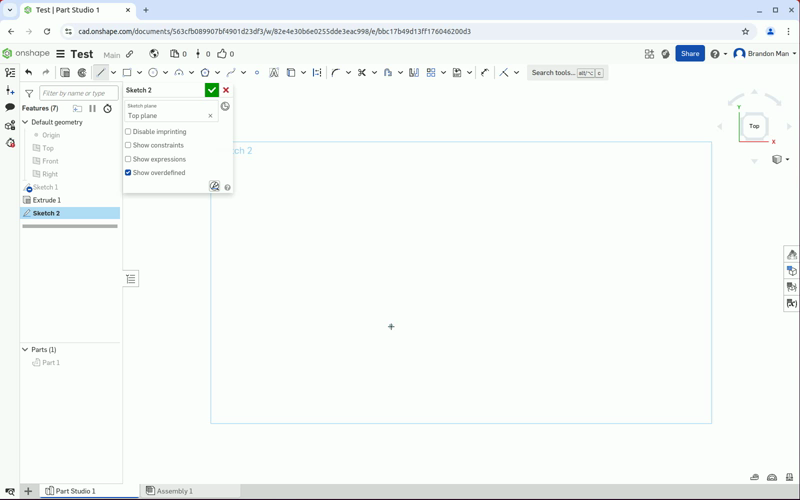
key_down(shift)
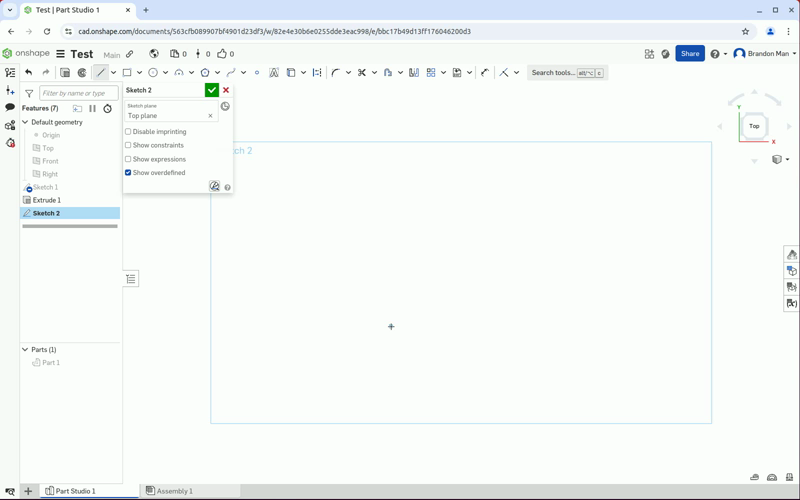
mouse_move(529, 324)
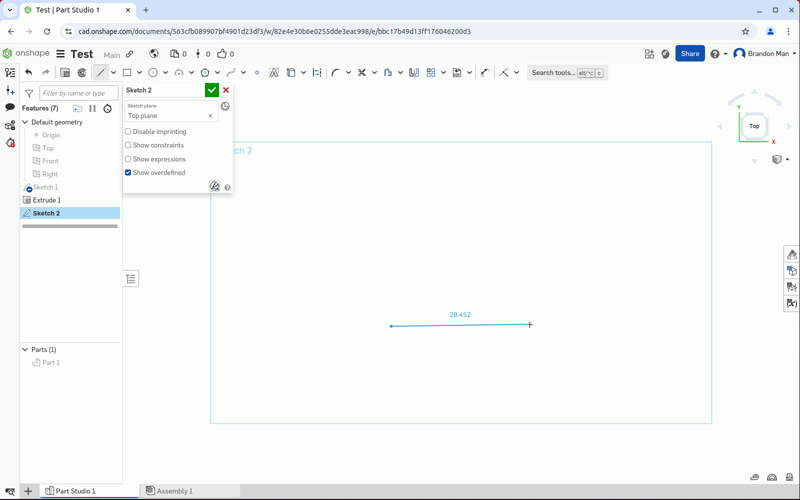
click(529, 324)
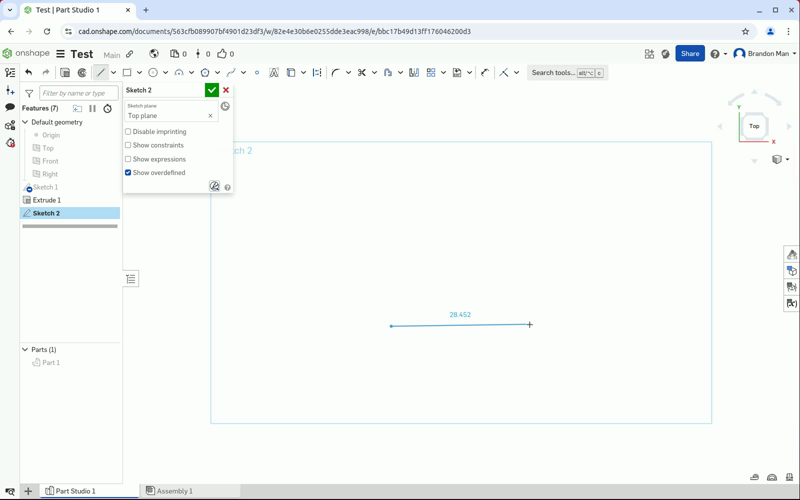
key_up(shift)
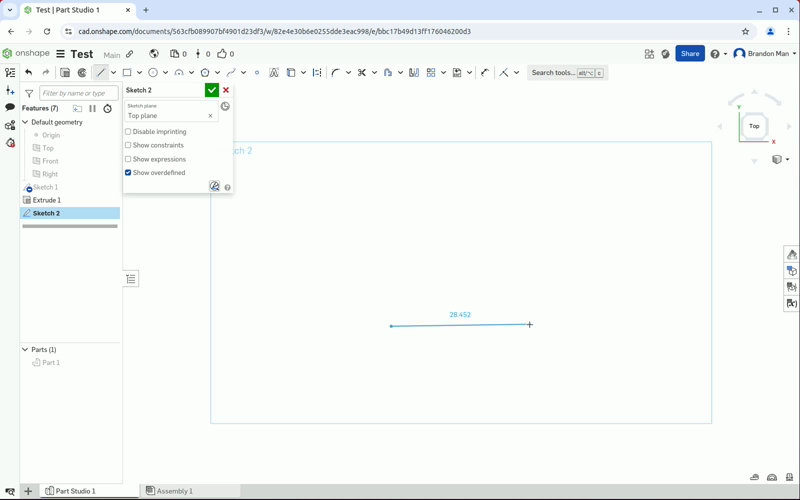
key(esc)
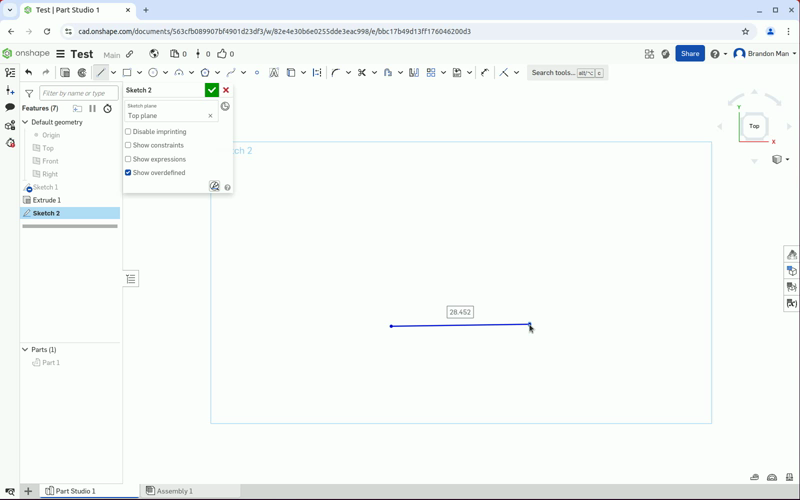
key(a)
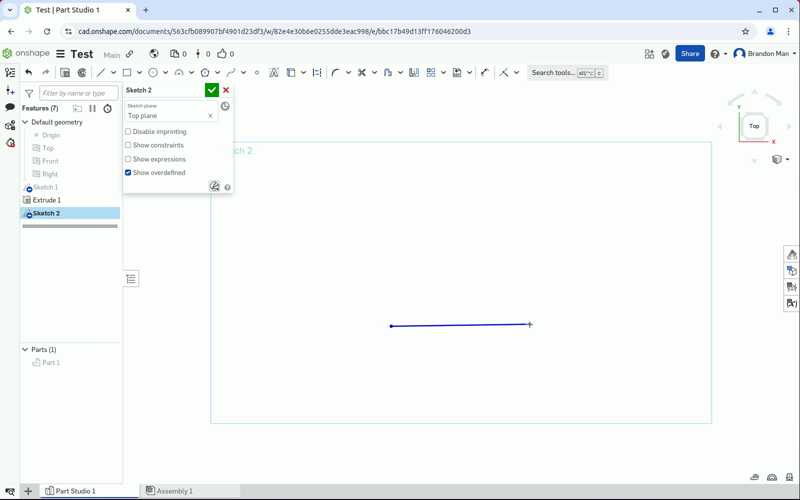
mouse_move(529, 324)
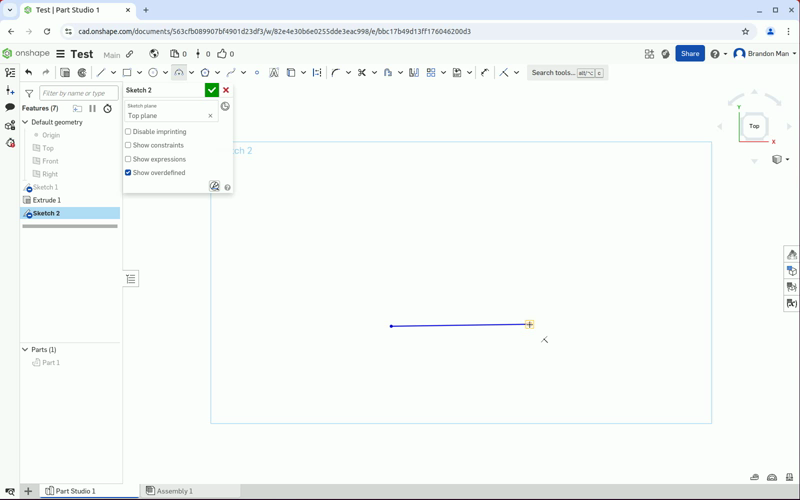
click(529, 324)
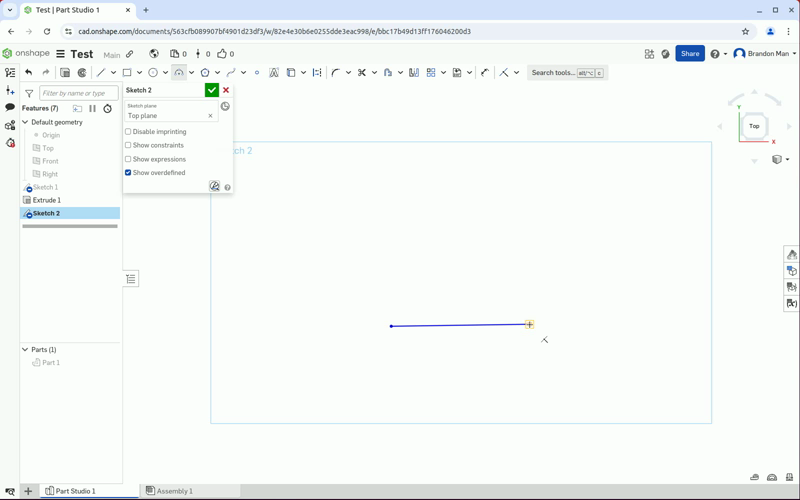
key_down(shift)
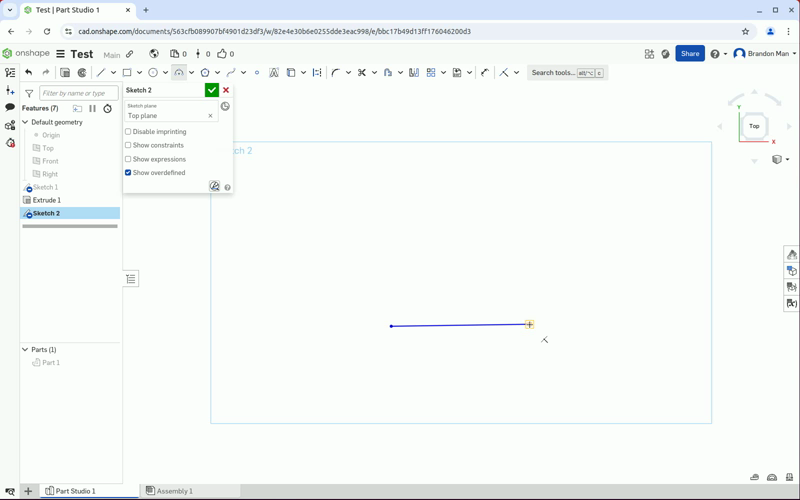
mouse_move(529, 241)
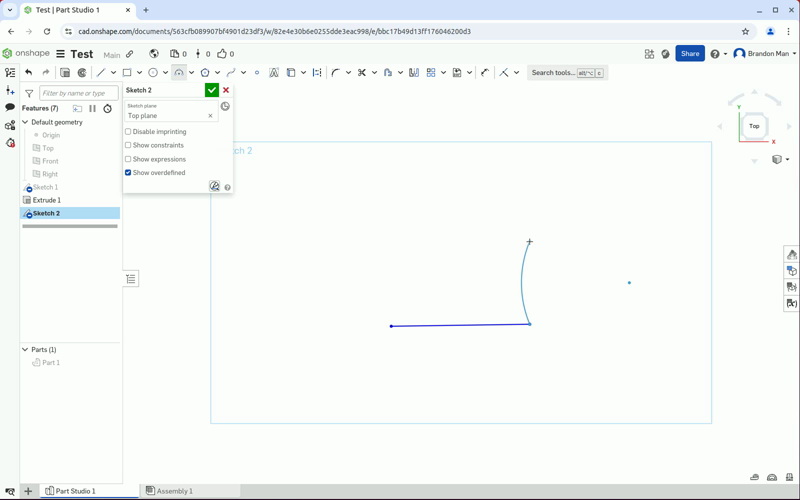
click(529, 241)
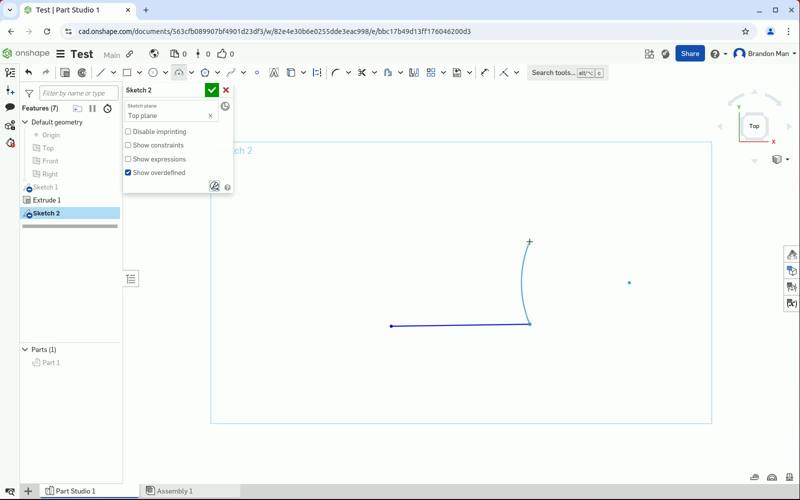
mouse_move(570, 282)
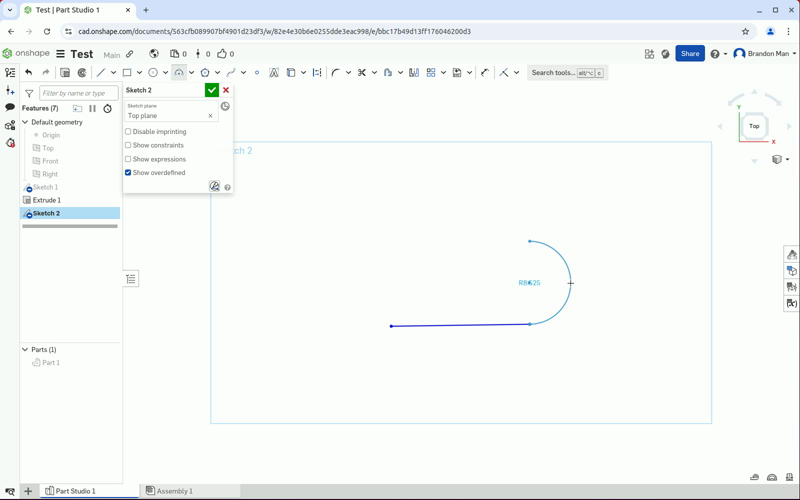
click(570, 282)
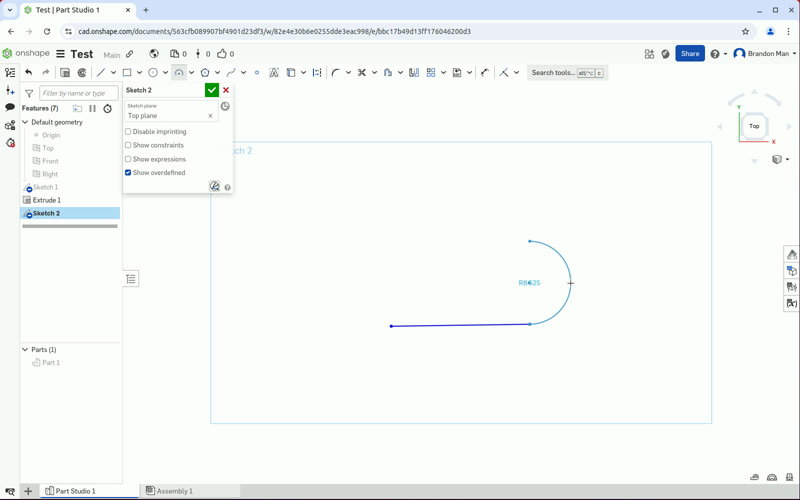
key_up(shift)
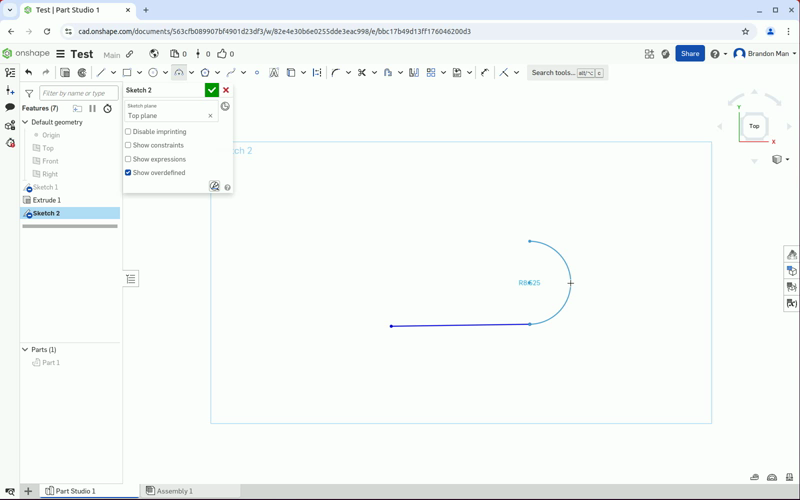
key(esc)
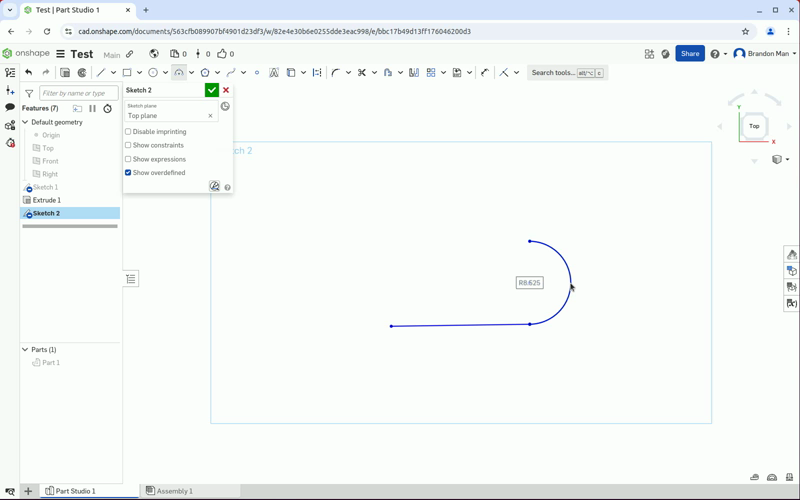
key(l)
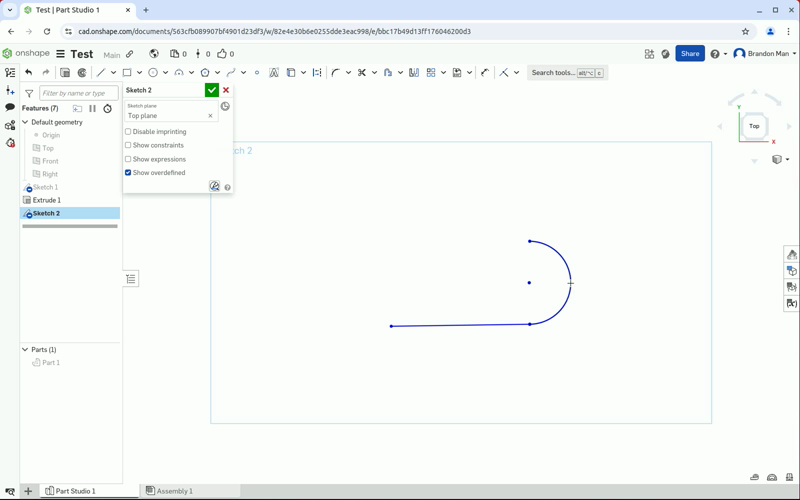
mouse_move(529, 241)
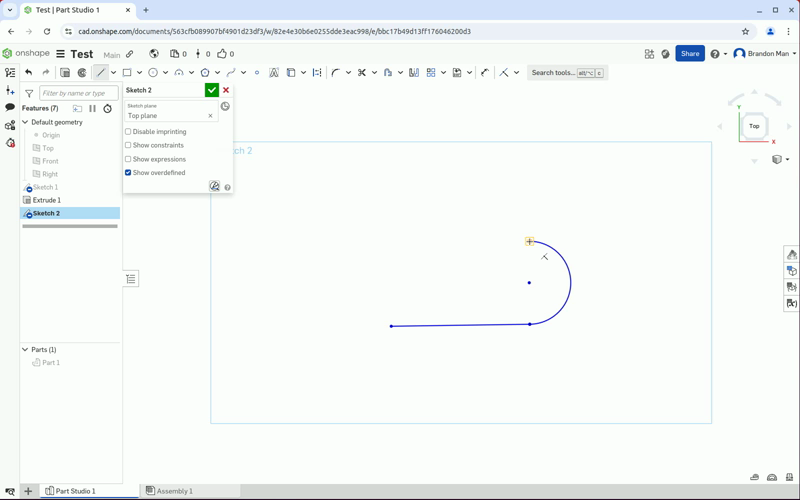
click(529, 241)
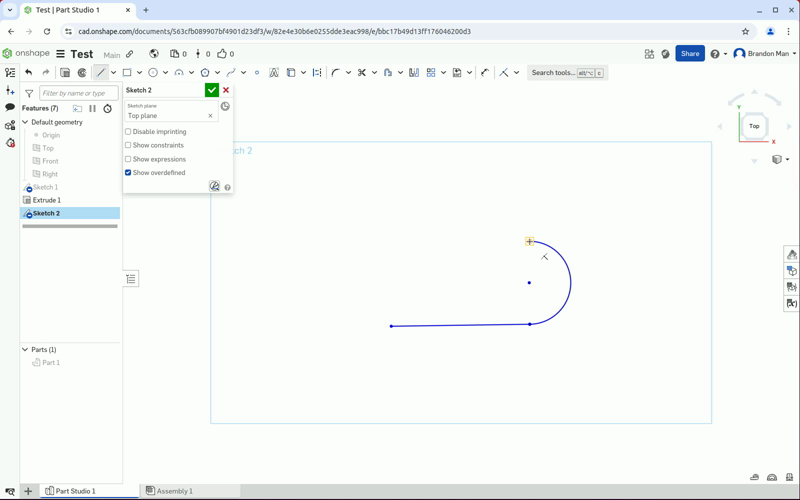
key_down(shift)
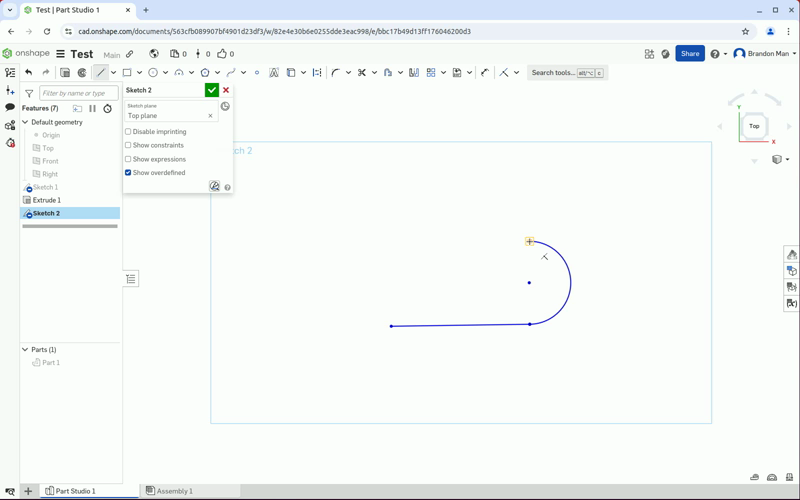
mouse_move(391, 241)
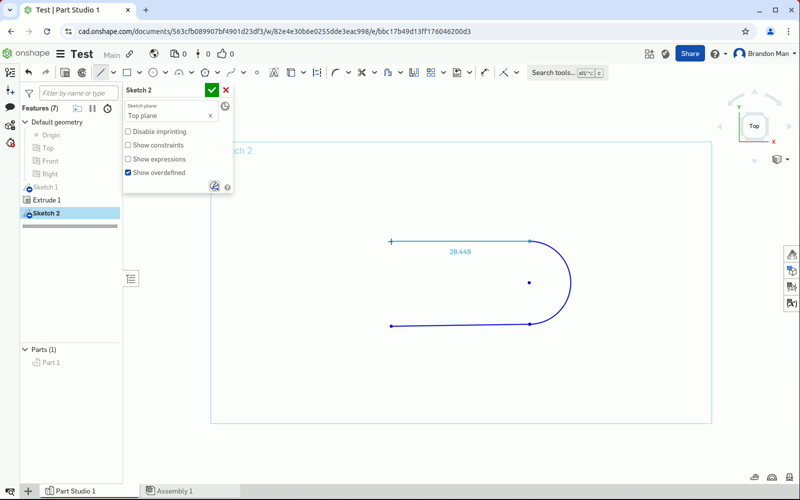
click(391, 241)
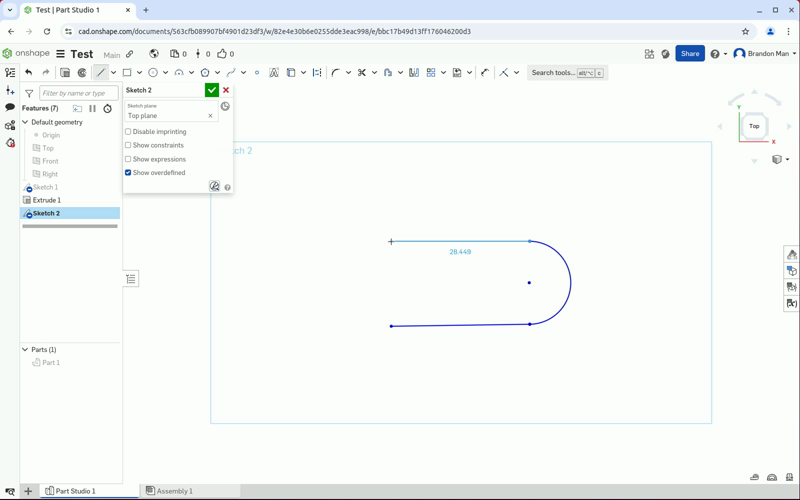
key_up(shift)
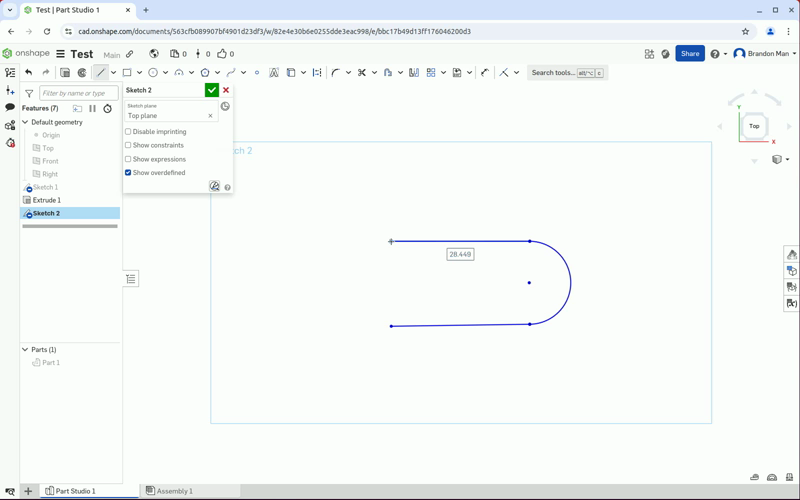
key(esc)
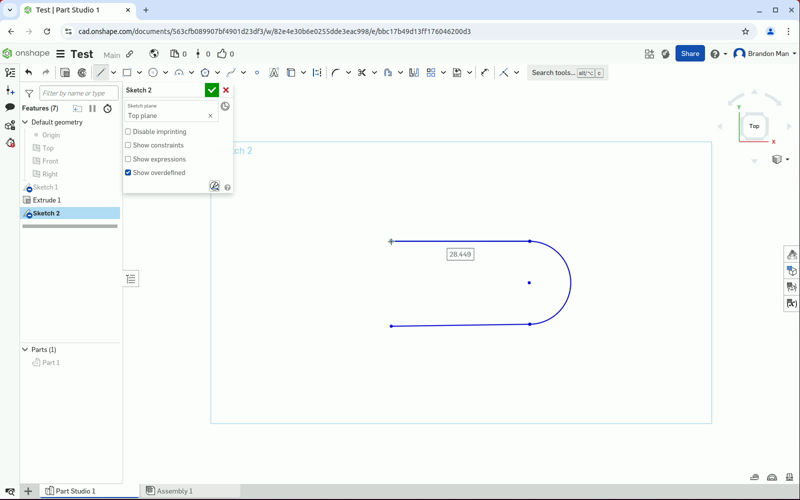
key(a)
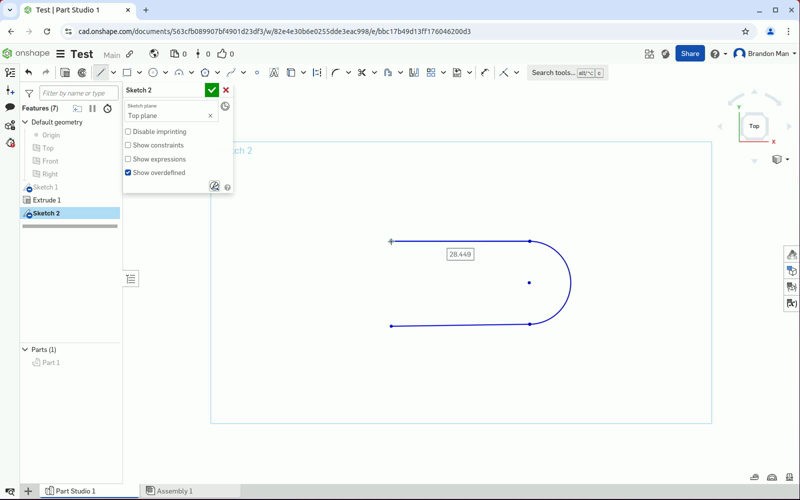
mouse_move(391, 241)
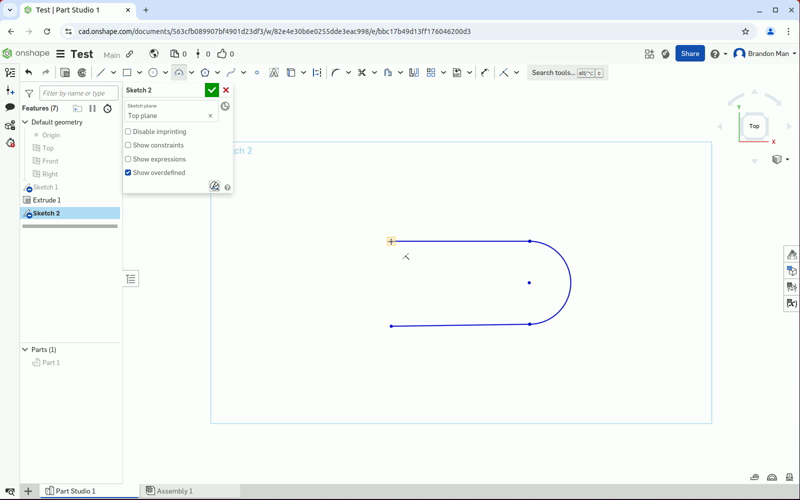
click(391, 241)
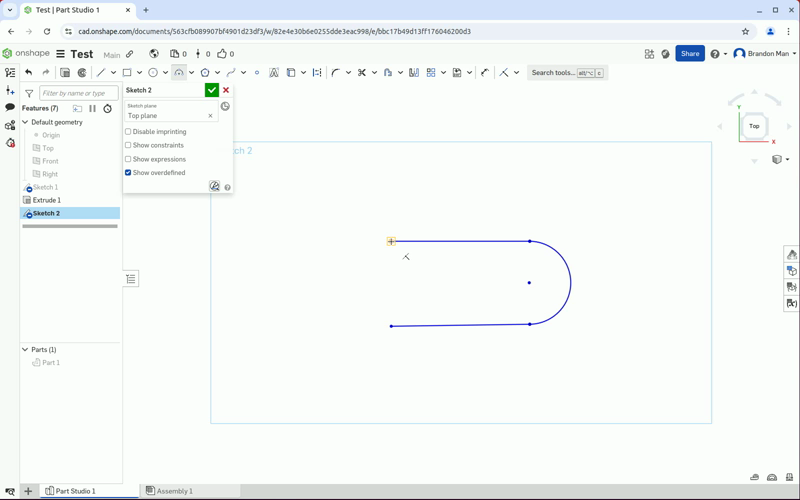
mouse_move(391, 326)
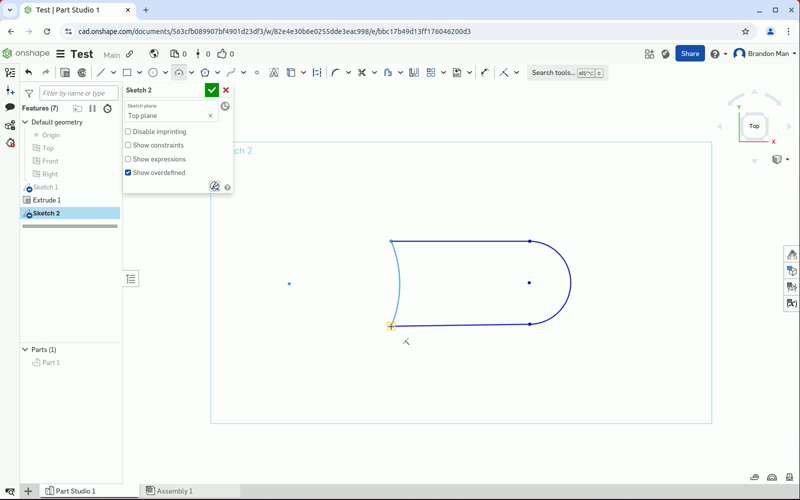
click(391, 326)
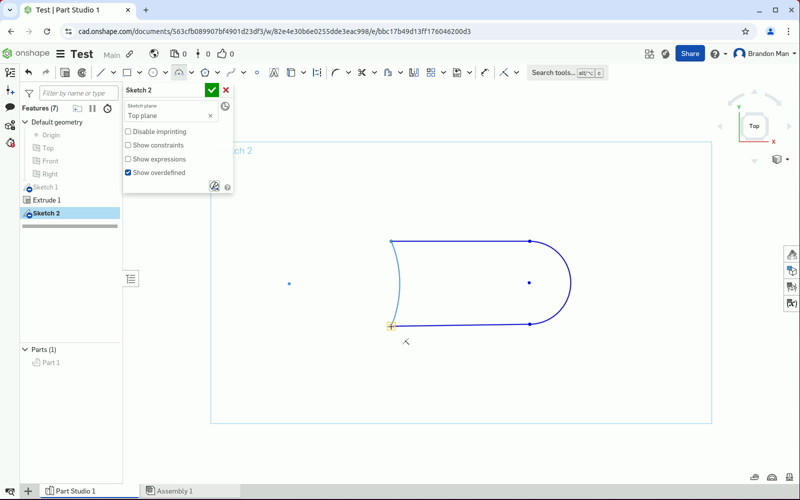
key_down(shift)
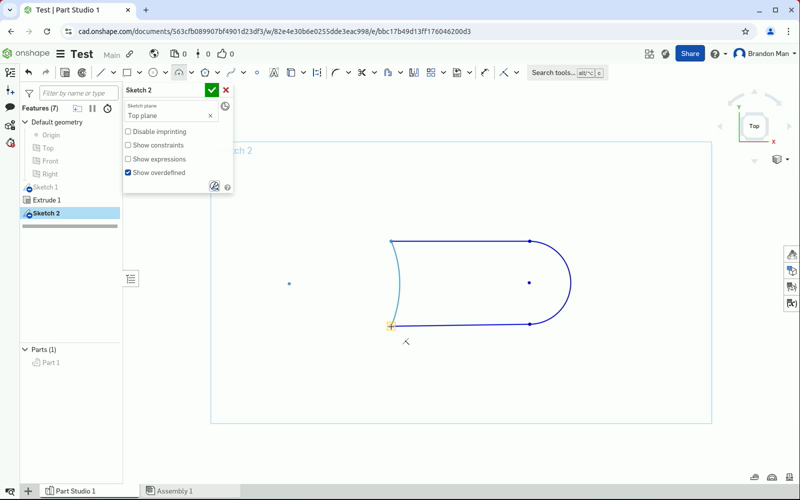
mouse_move(433, 283)
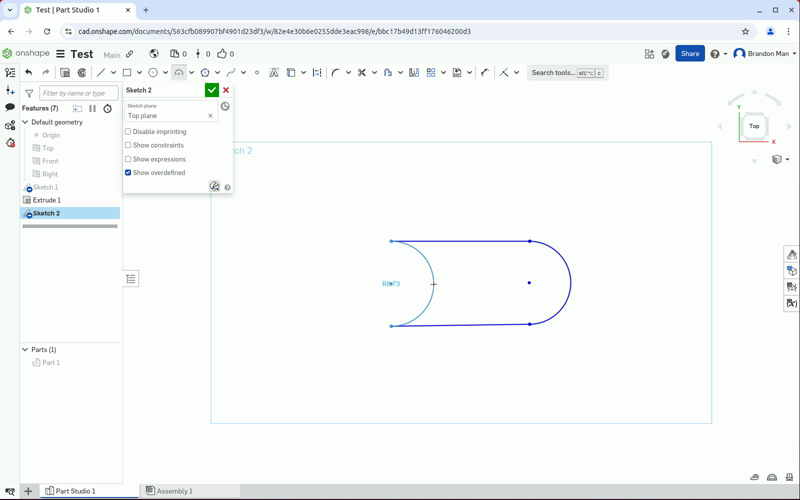
click(433, 283)
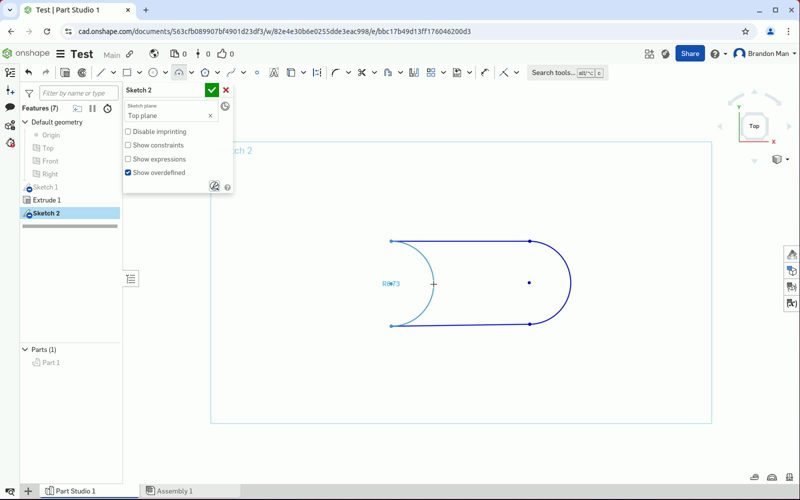
key_up(shift)
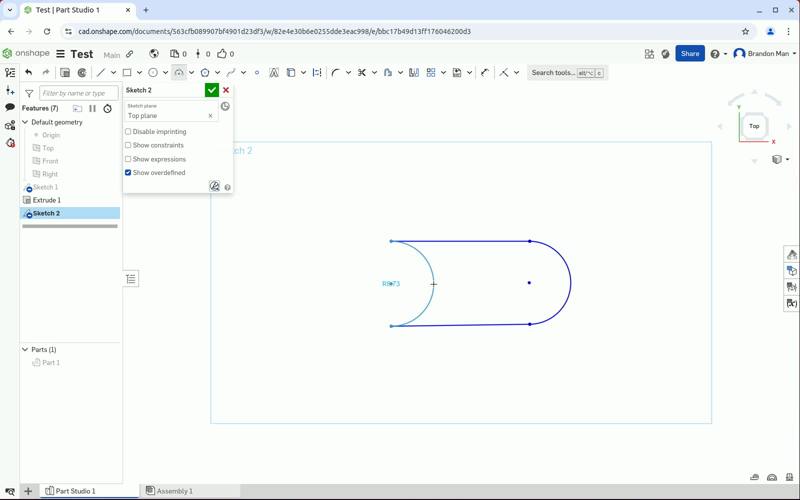
key(esc)
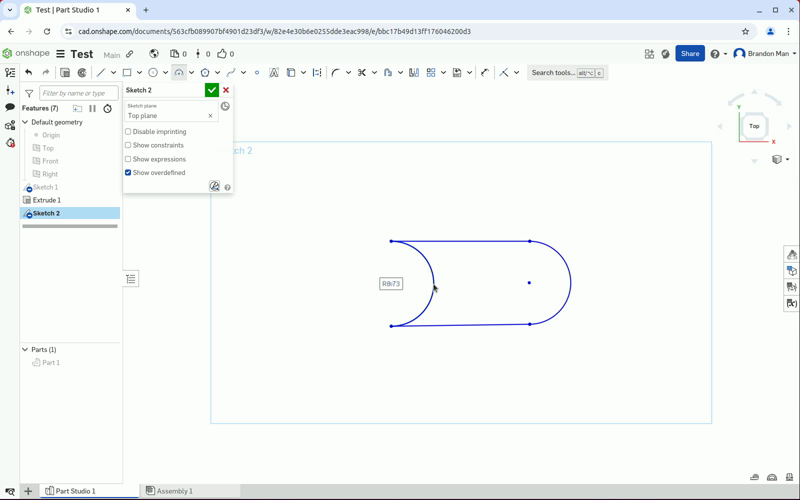
key(c)
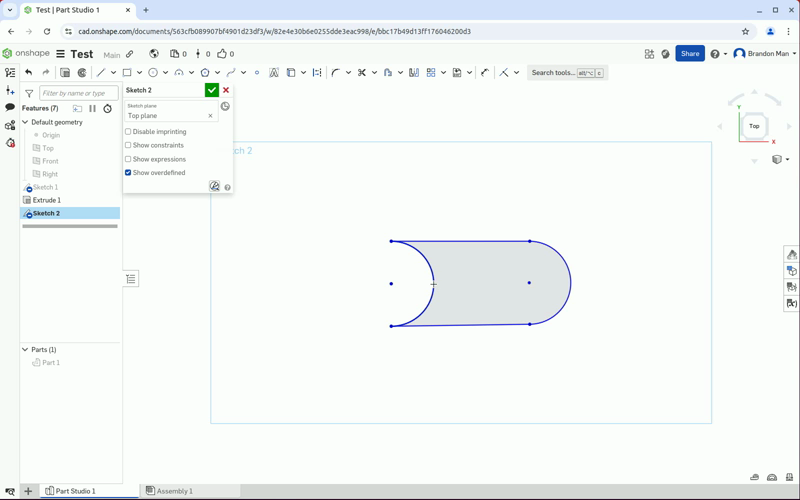
key_down(shift)
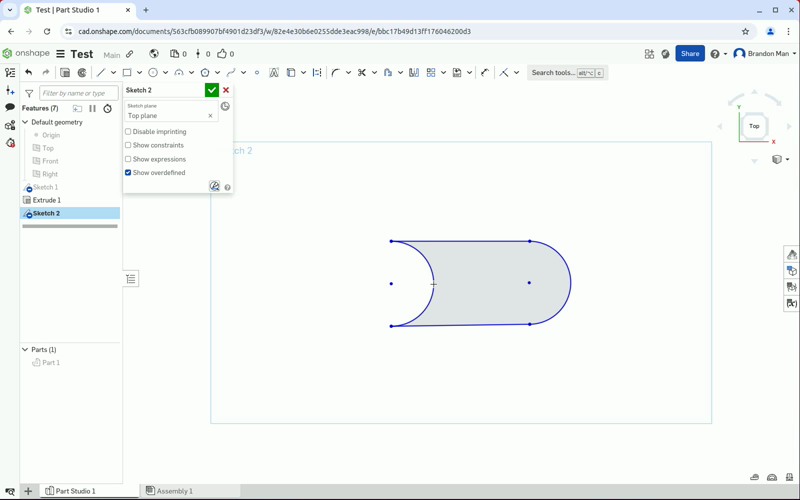
mouse_move(529, 282)
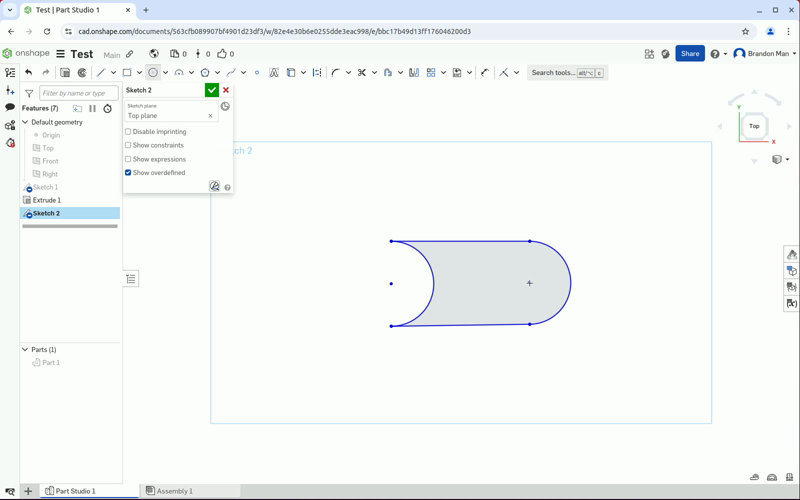
scroll(6)
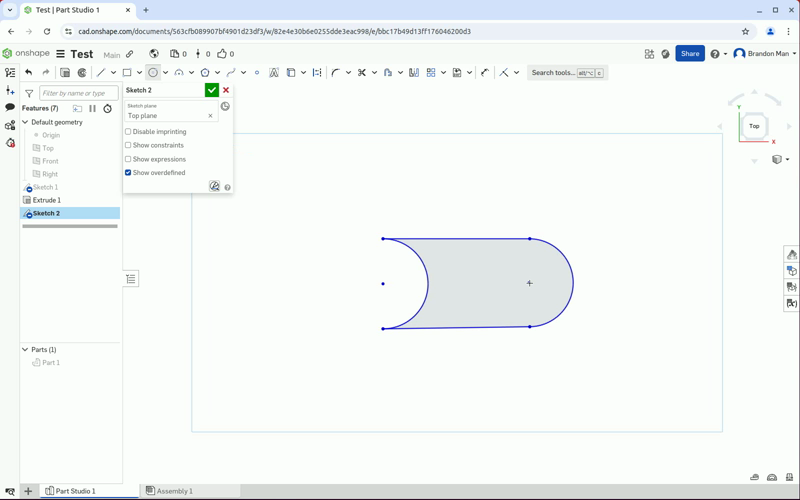
scroll(6)
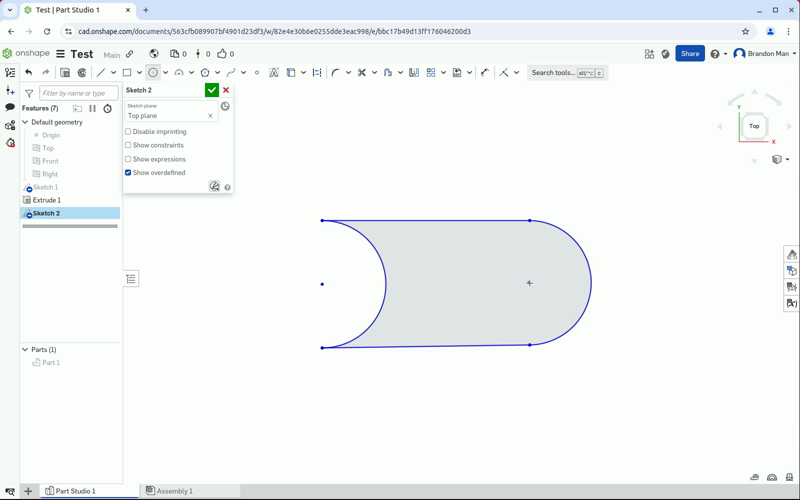
scroll(6)
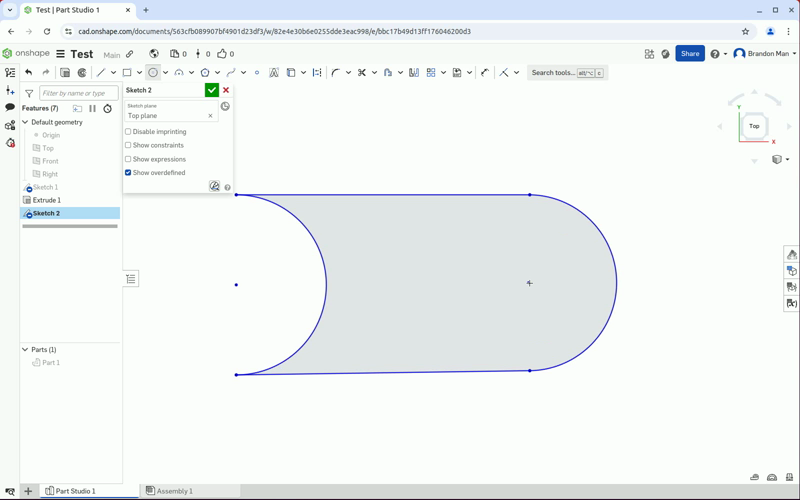
scroll(6)
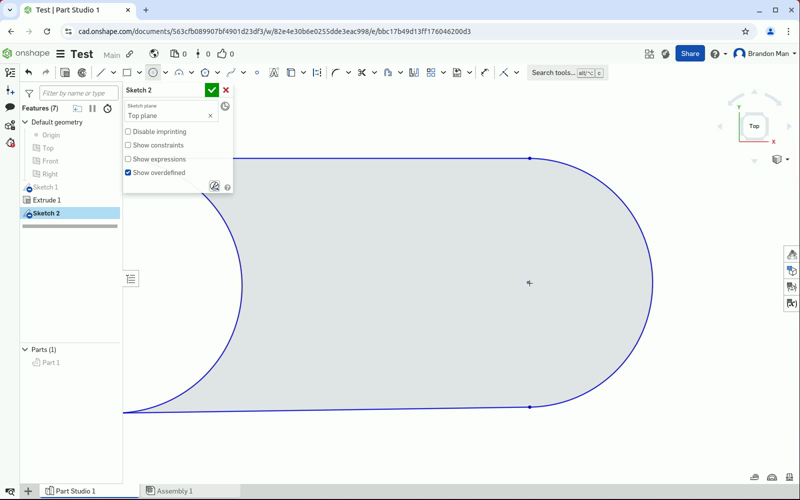
scroll(6)
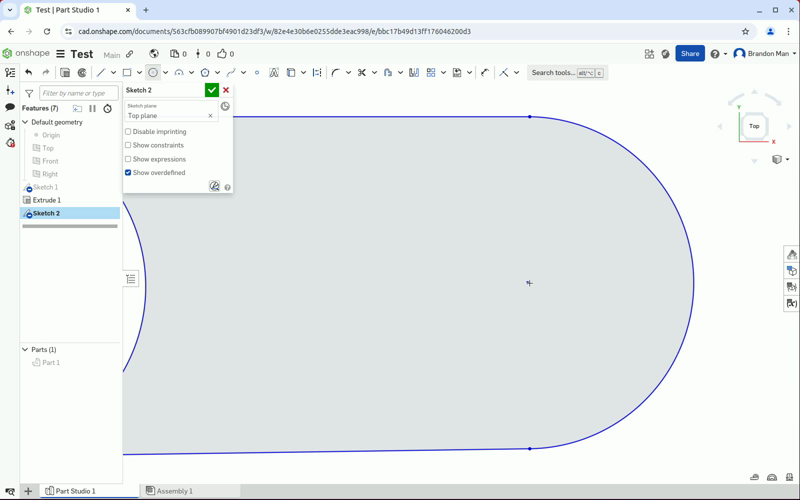
scroll(6)
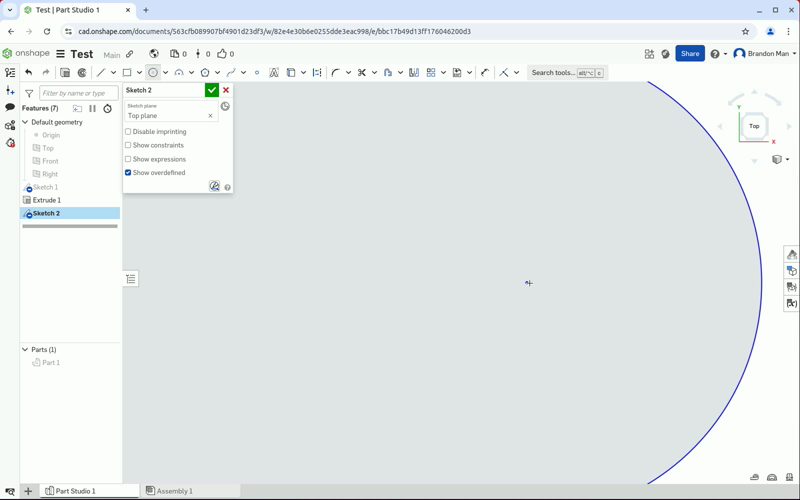
scroll(6)
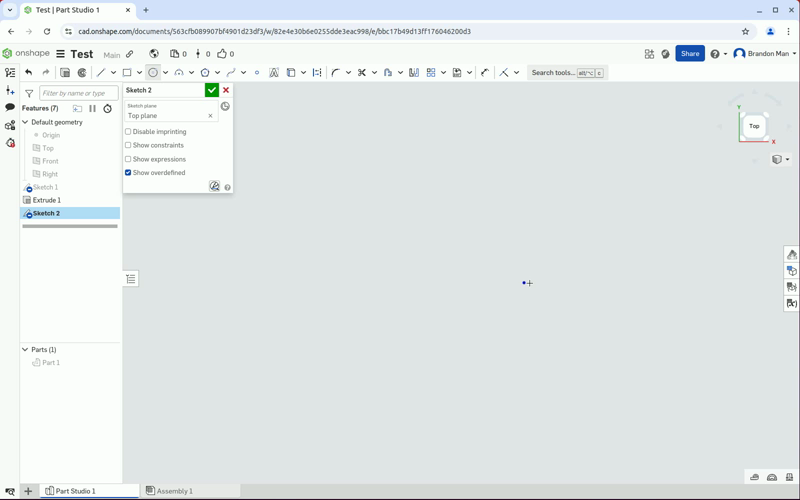
click(529, 282)
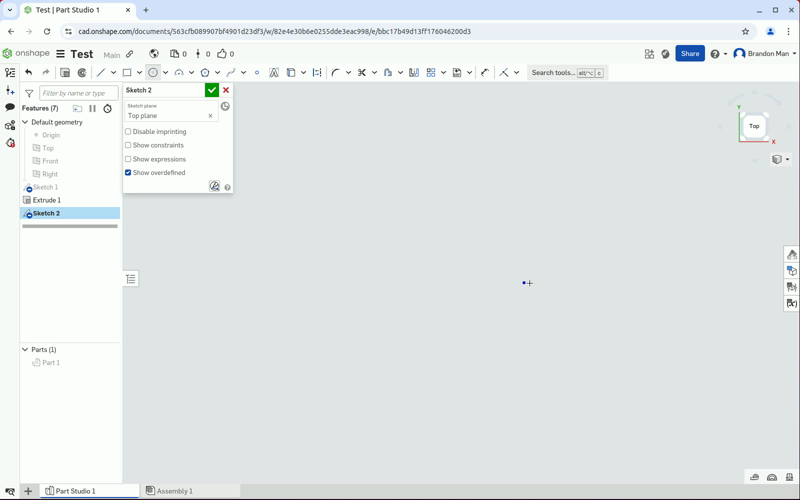
scroll(-6)
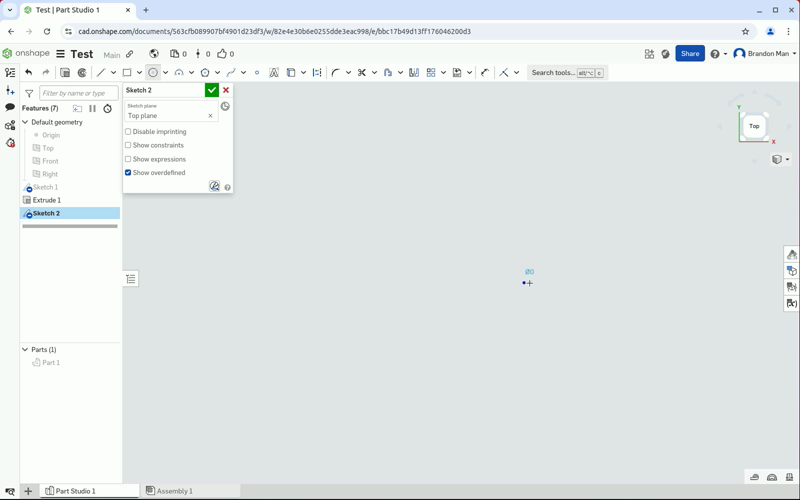
scroll(-6)
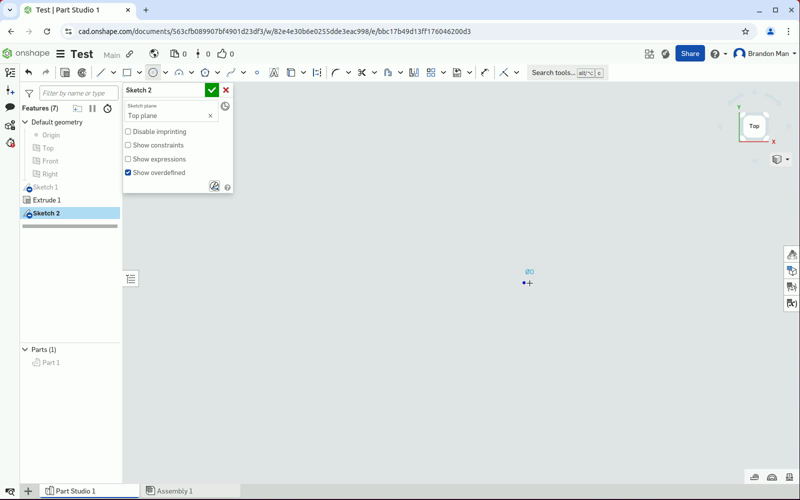
scroll(-6)
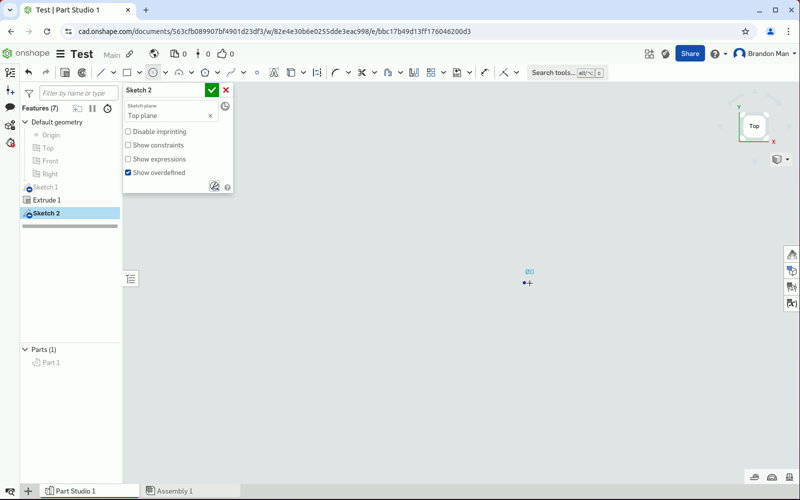
scroll(-6)
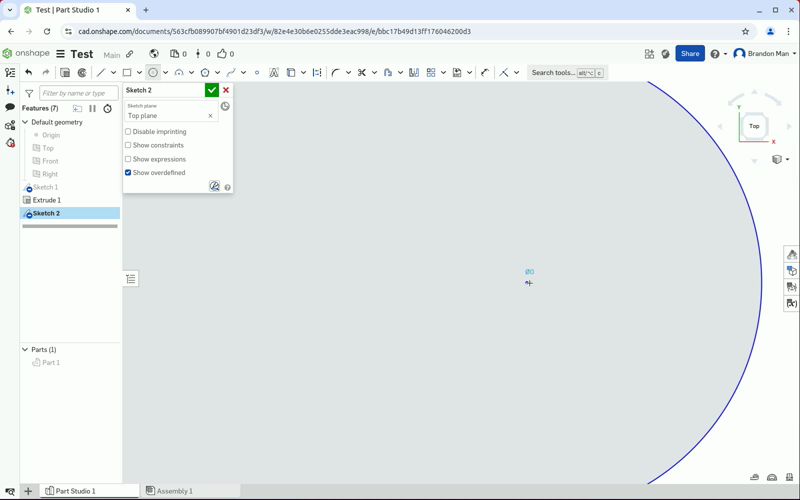
scroll(-6)
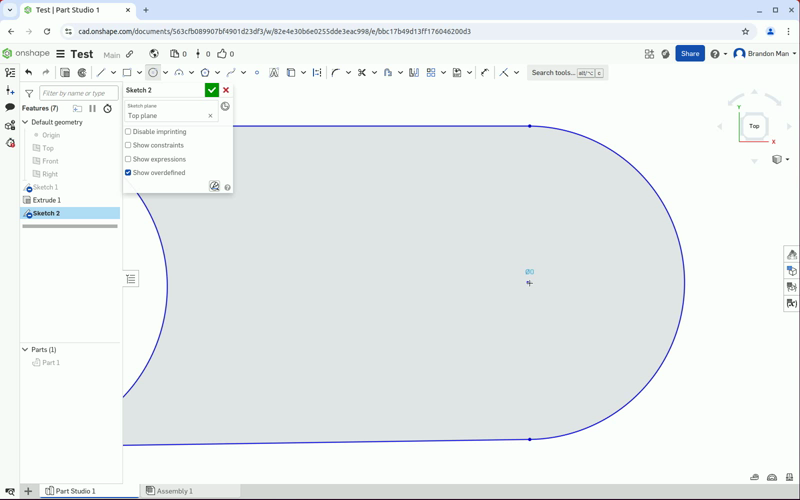
scroll(-6)
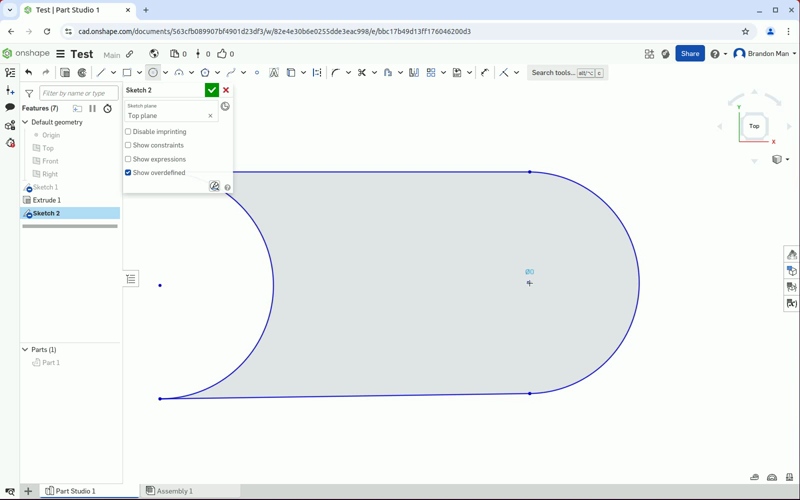
scroll(-6)
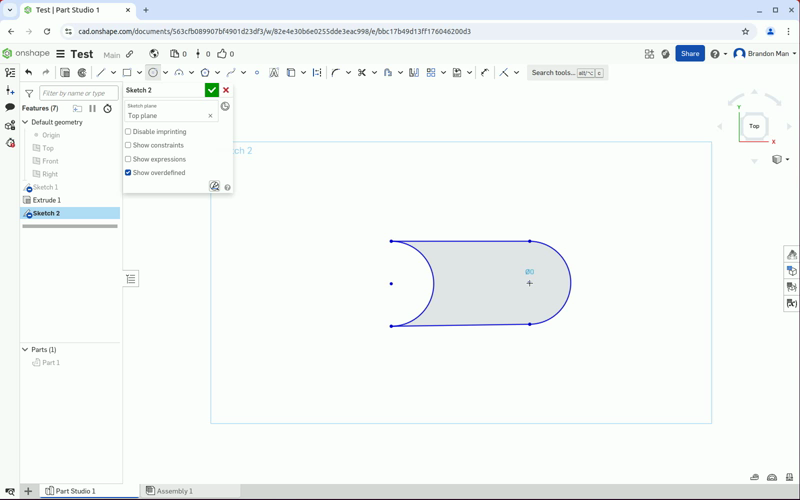
key_up(shift)
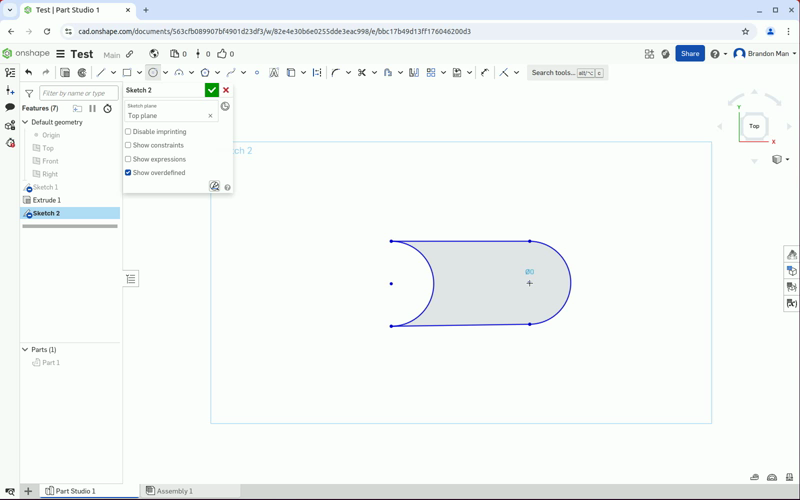
mouse_move(554, 282)
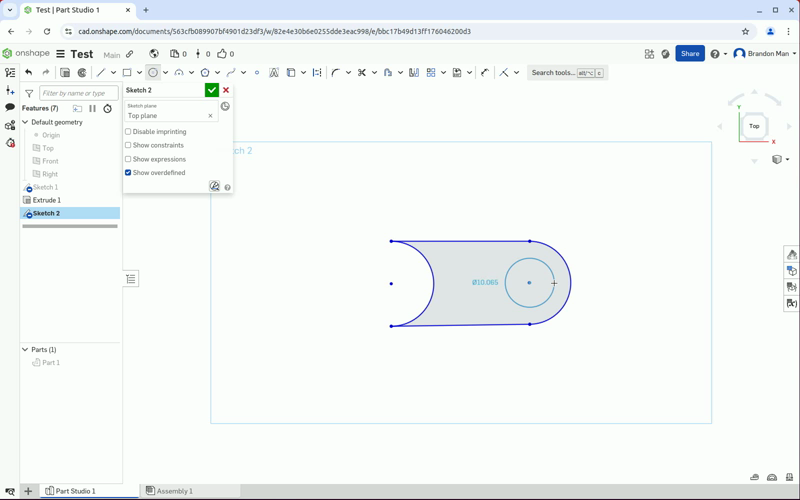
click(554, 282)
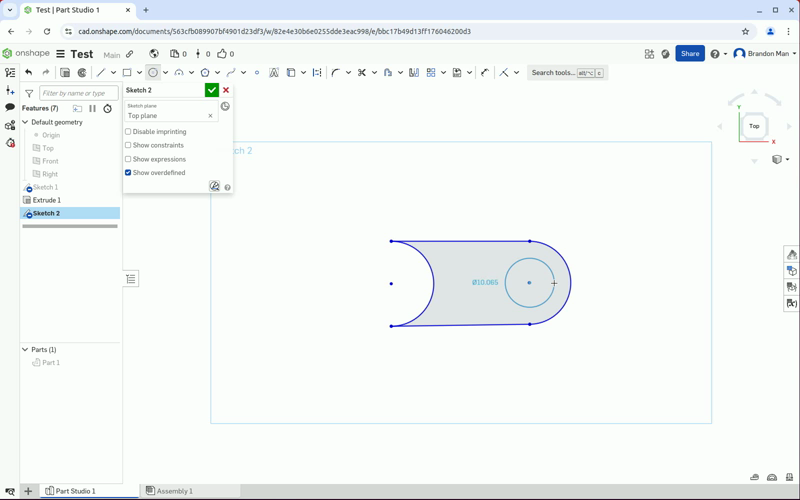
key(esc)
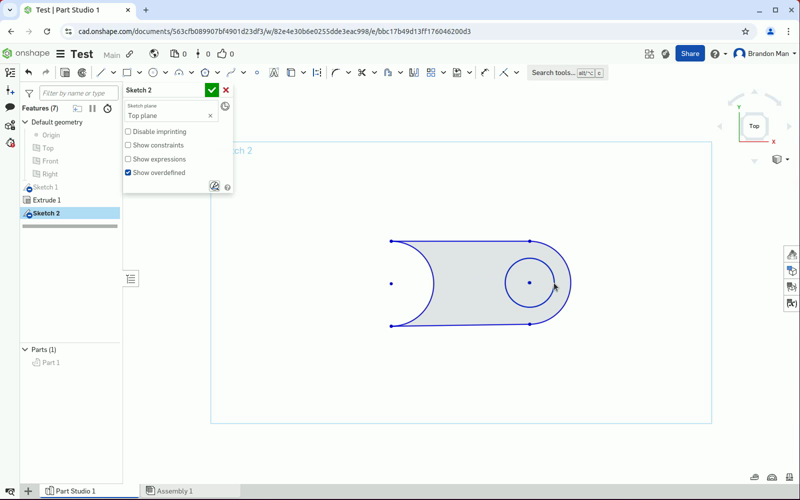
mouse_move(502, 306)
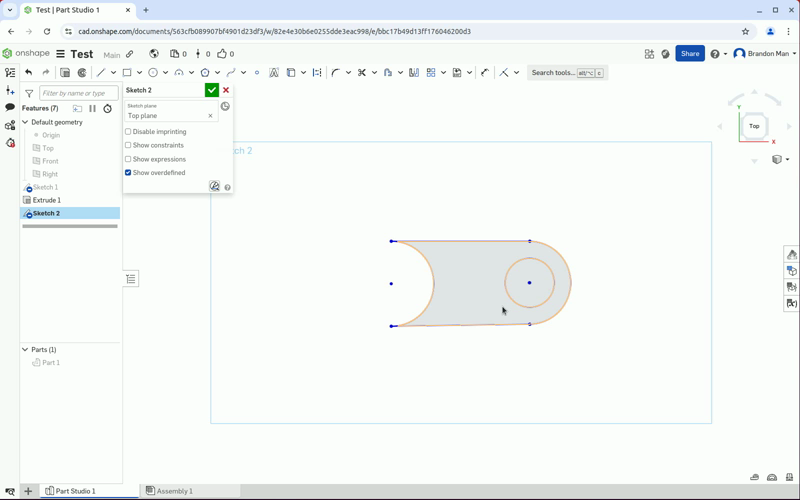
click(502, 306)
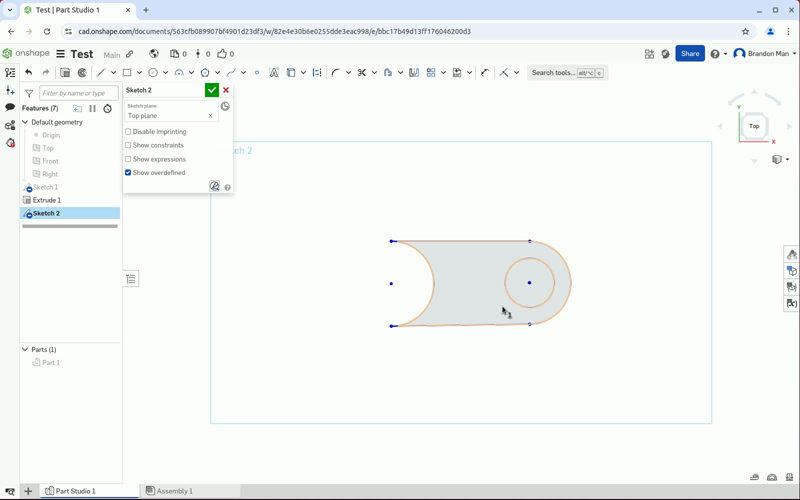
mouse_move(73, 352)
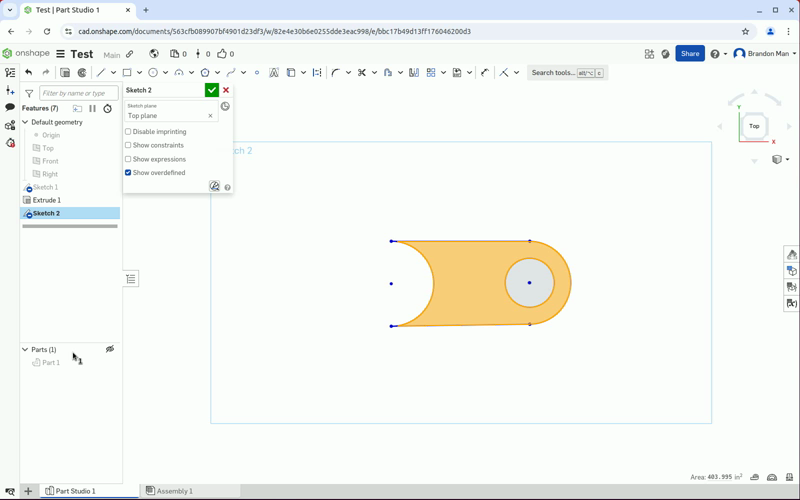
key(shift+y)
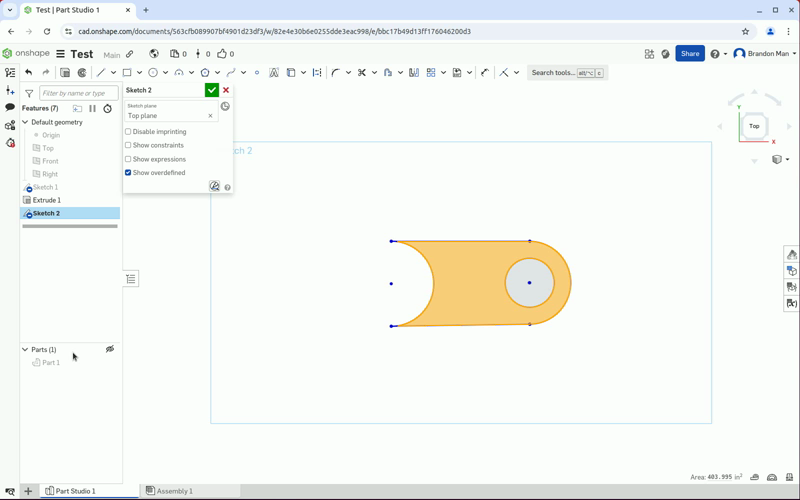
key(shift+e)
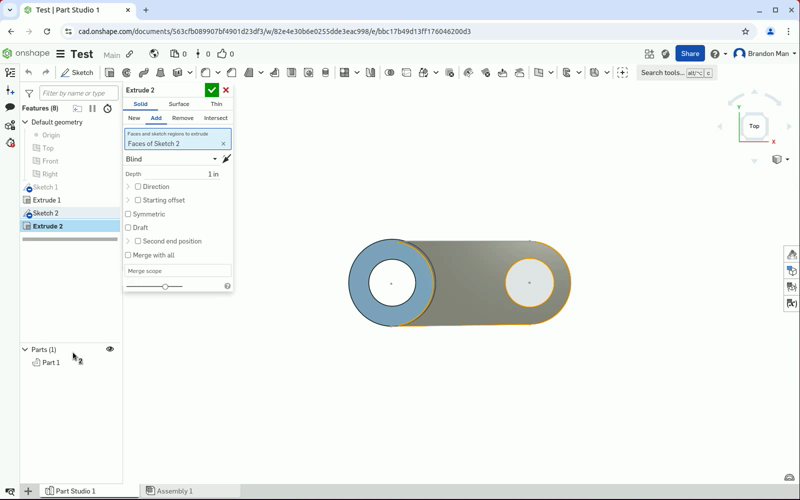
mouse_move(143, 106)
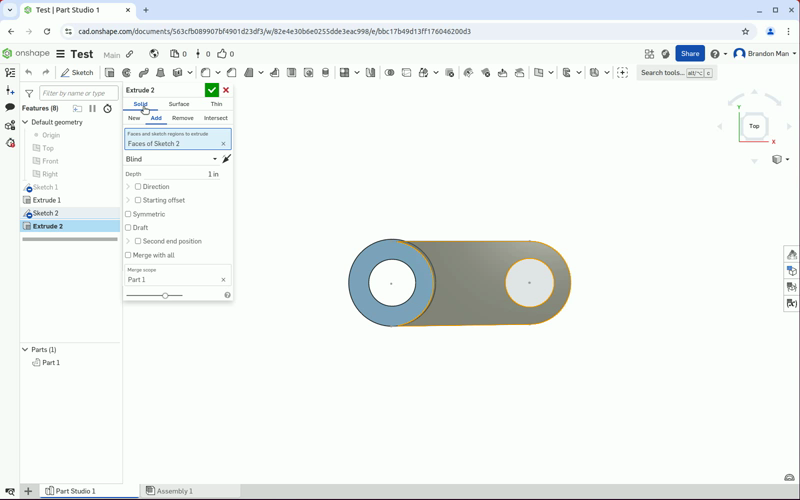
click(143, 106)
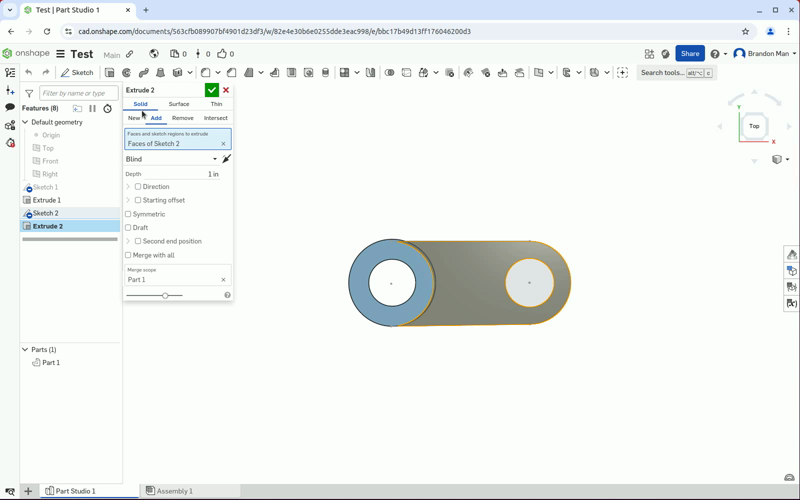
mouse_move(137, 120)
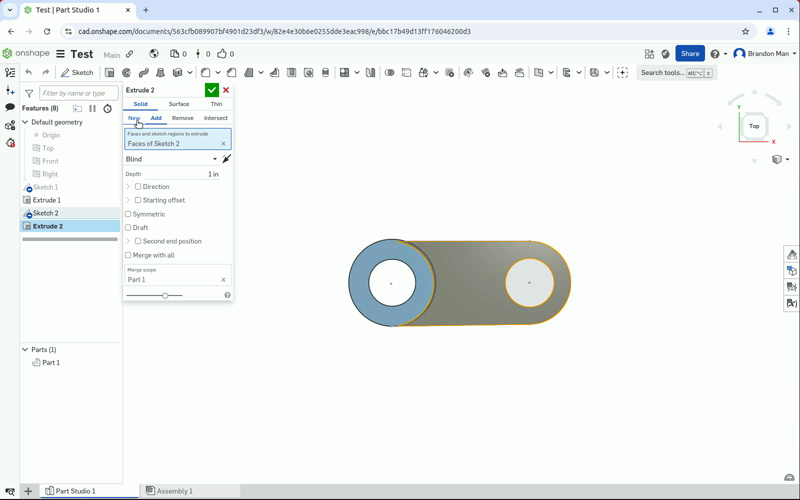
click(137, 120)
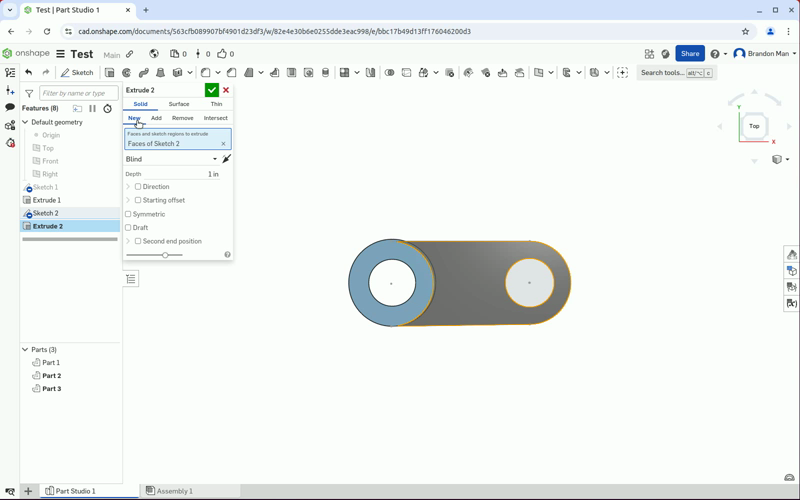
key(tab, 4)
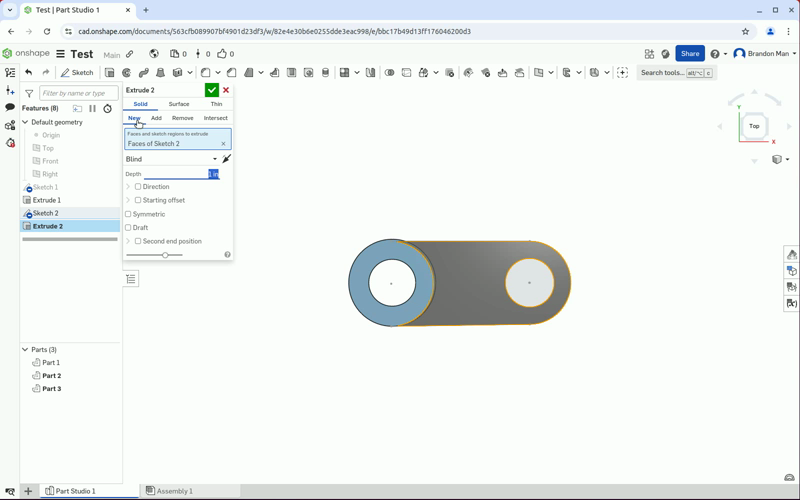
text(7.703)
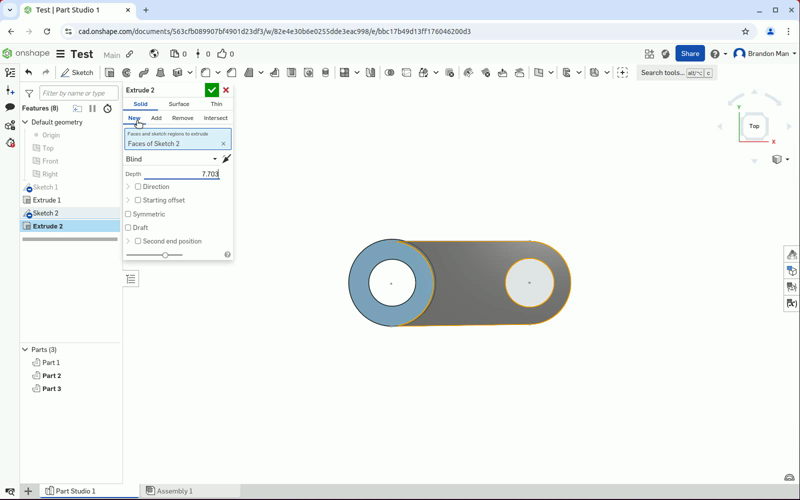
key(enter)
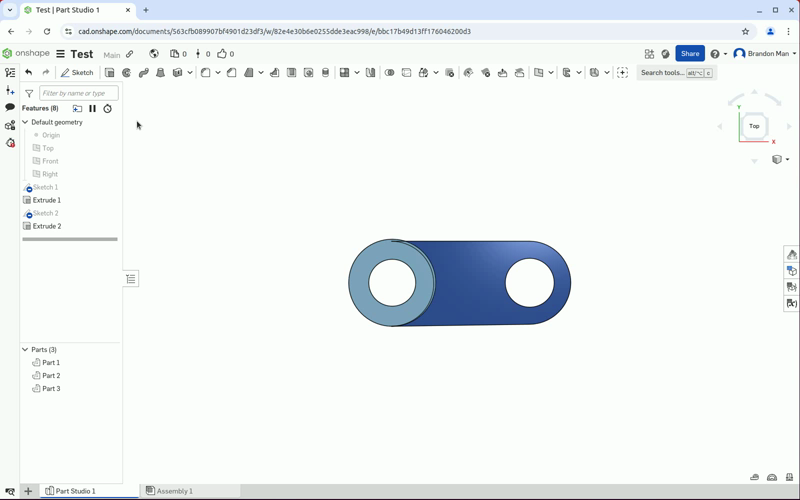
key(shift+h)
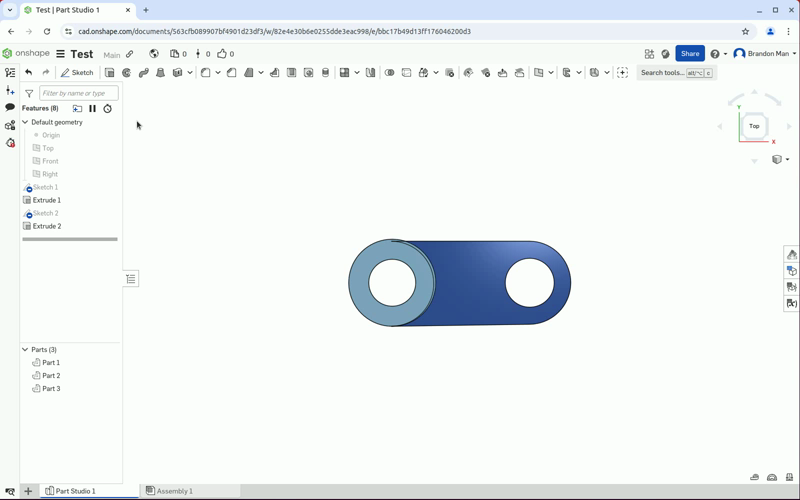
key(shift+h)
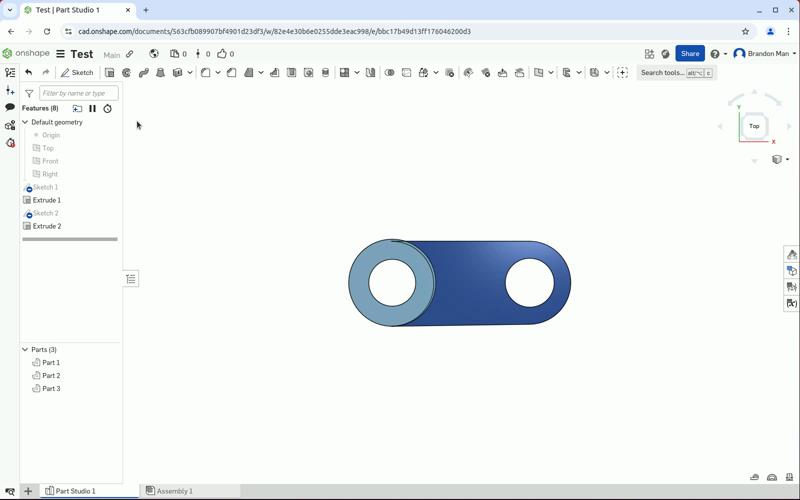
mouse_move(73, 189)
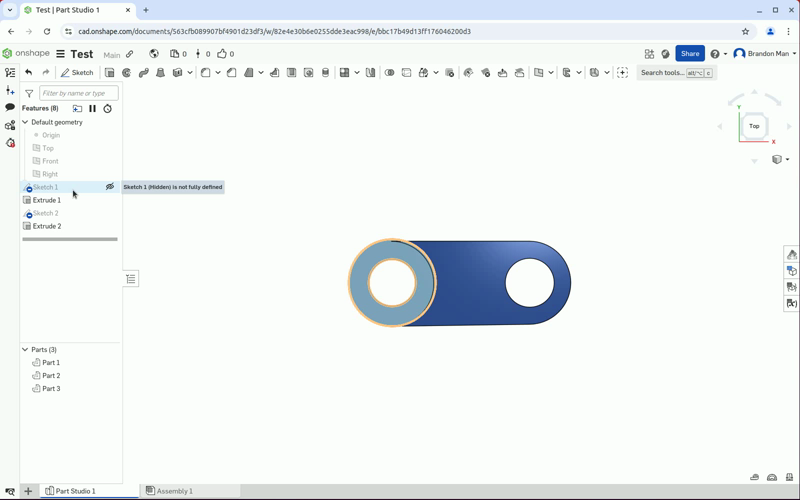
click(73, 189)
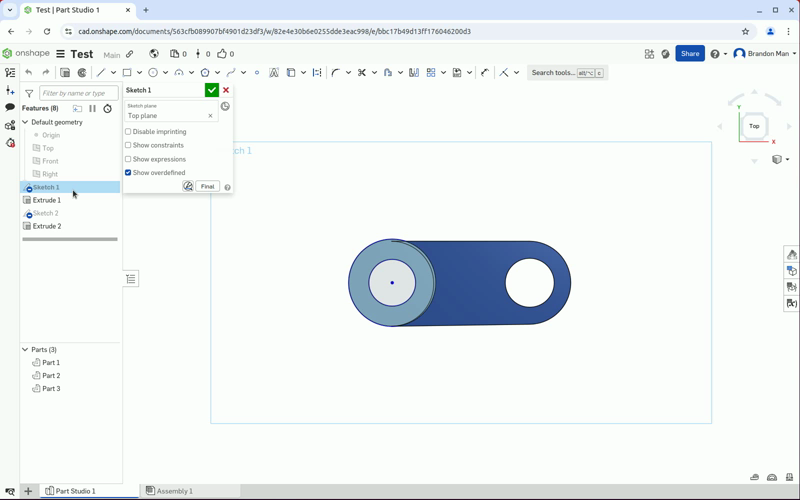
mouse_move(229, 92)
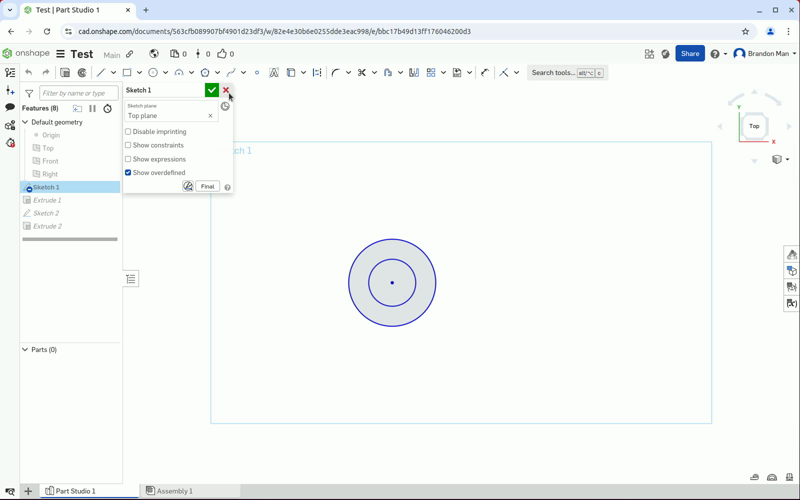
click(229, 92)
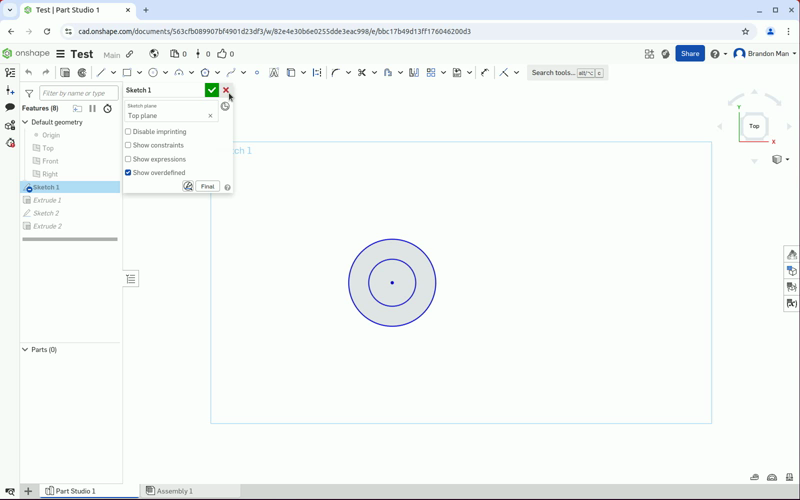
key(shift+s)
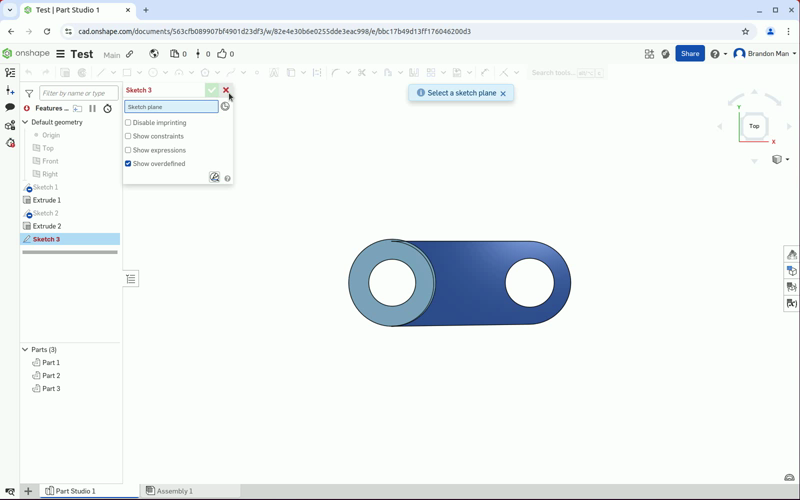
mouse_move(73, 150)
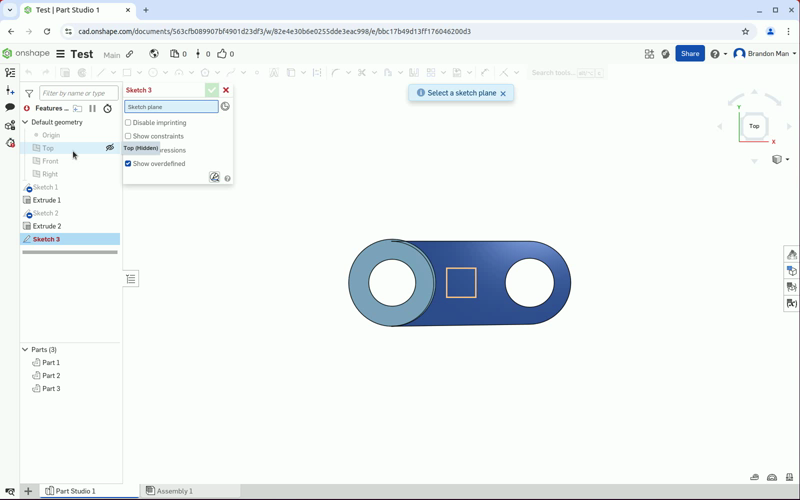
click(73, 150)
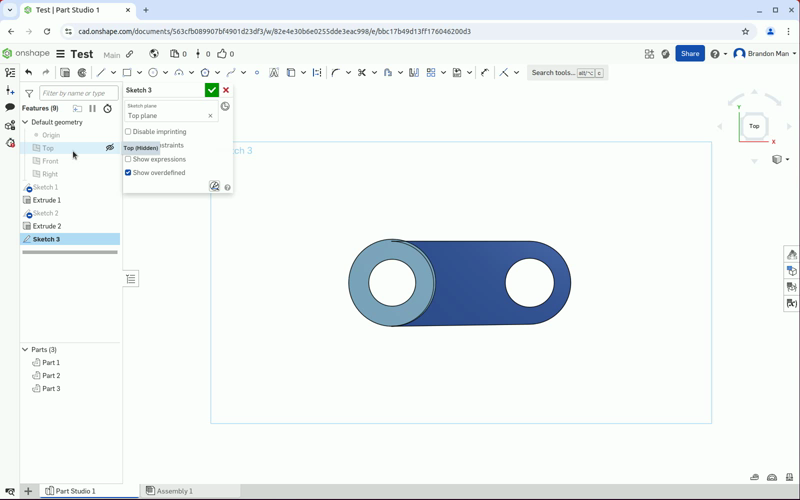
mouse_move(73, 352)
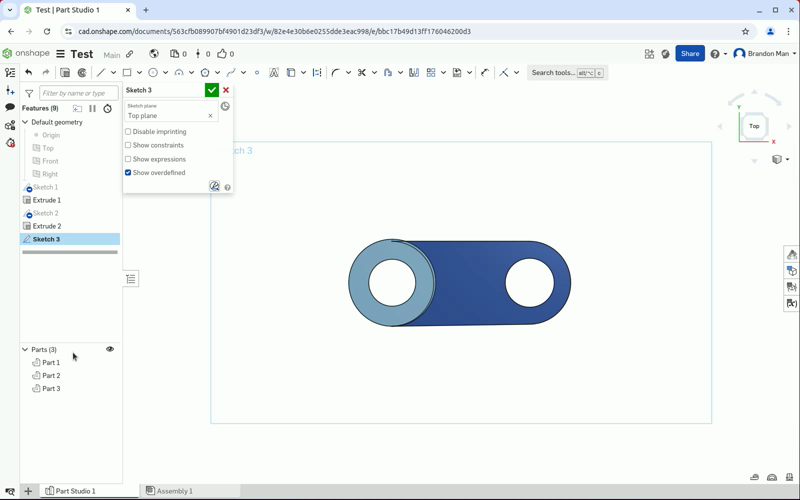
key(y)
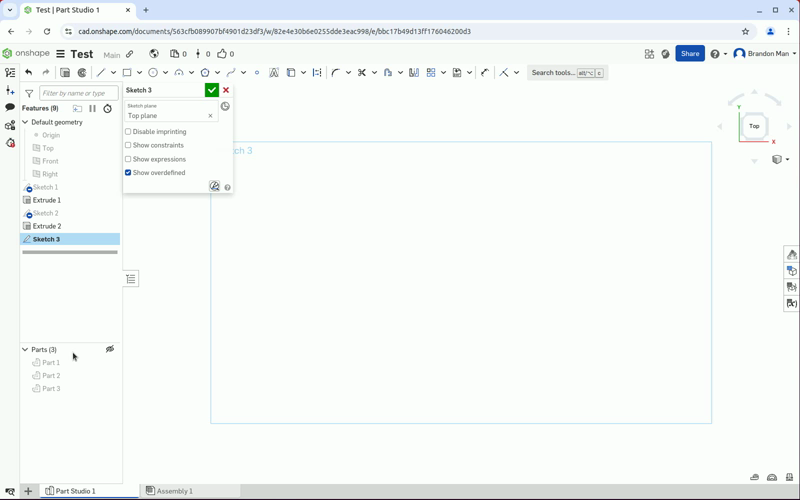
key(c)
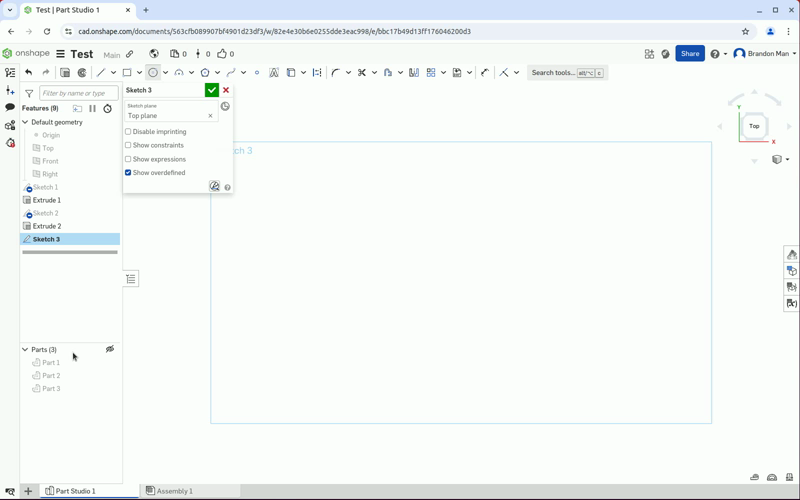
key_down(shift)
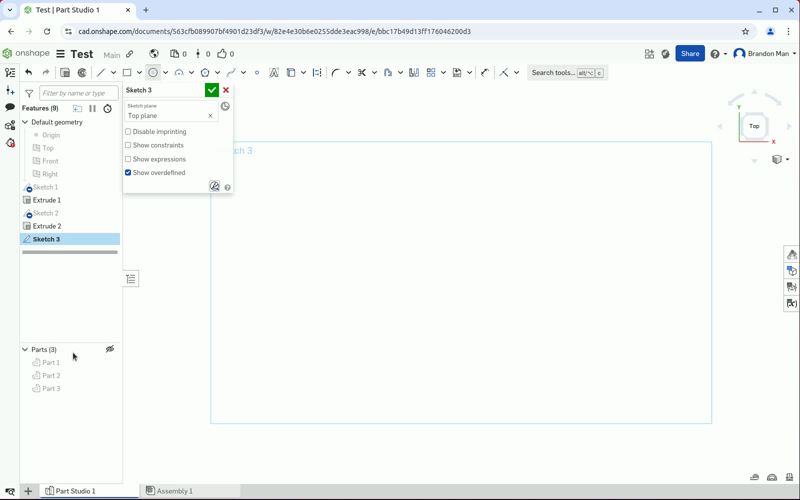
mouse_move(392, 282)
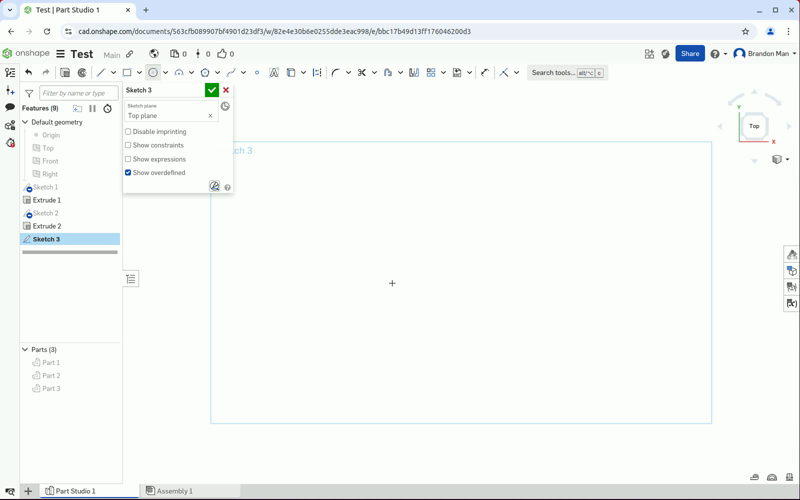
click(392, 282)
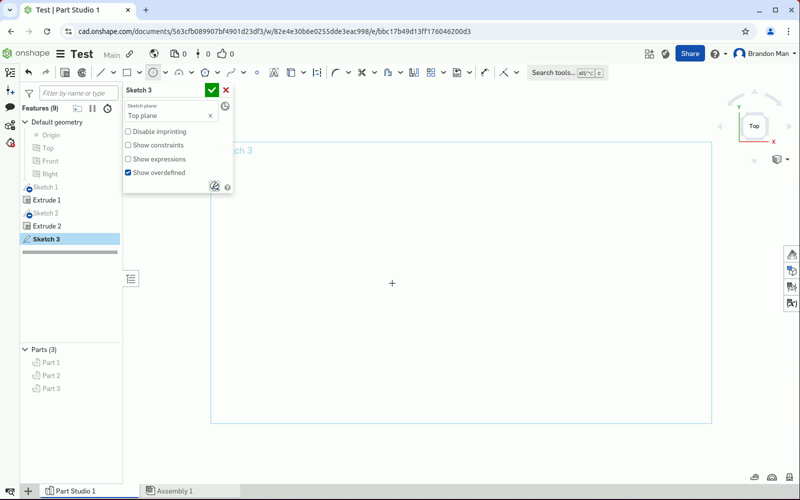
key_up(shift)
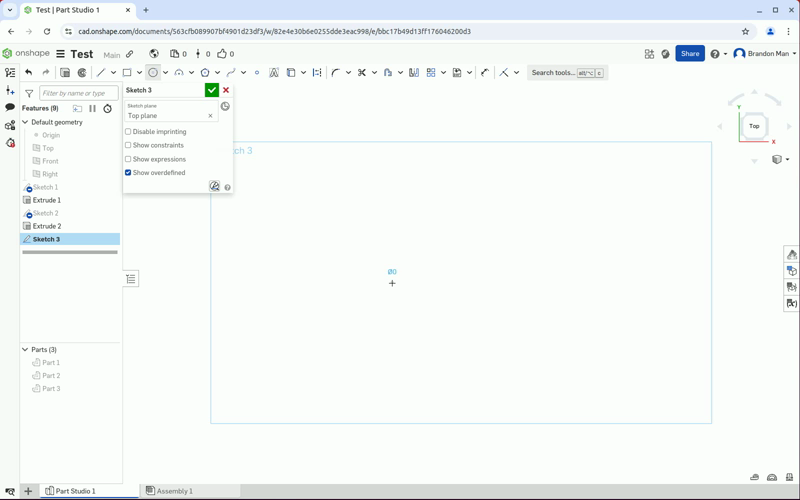
mouse_move(435, 282)
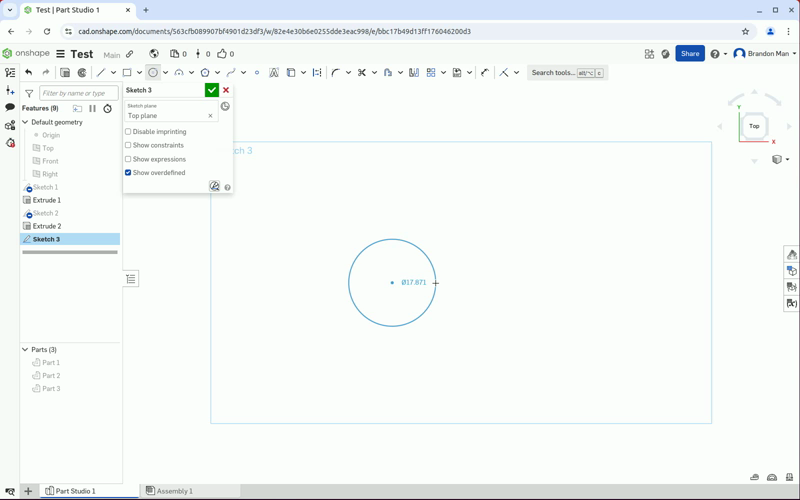
click(435, 282)
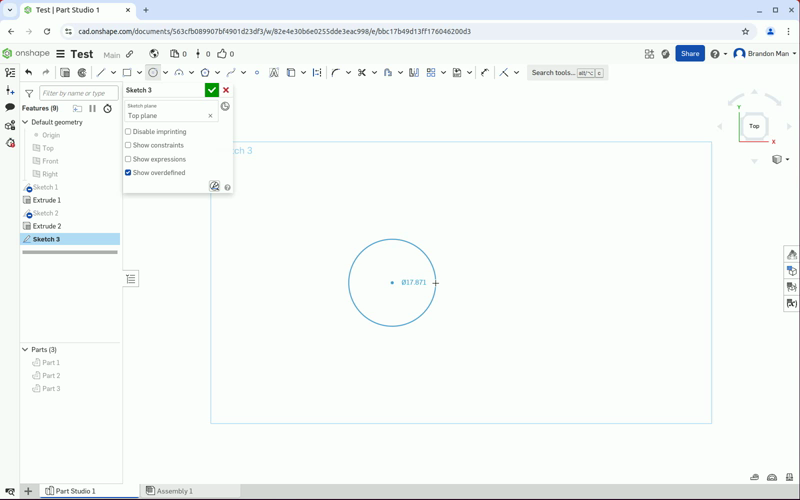
key(esc)
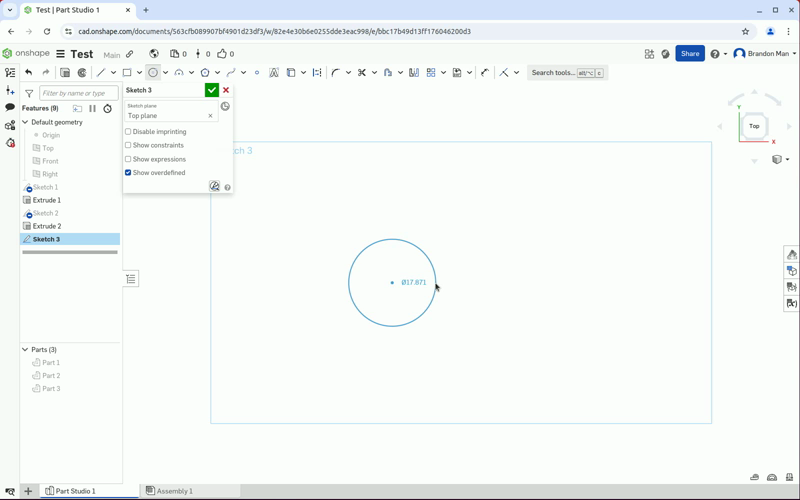
key(c)
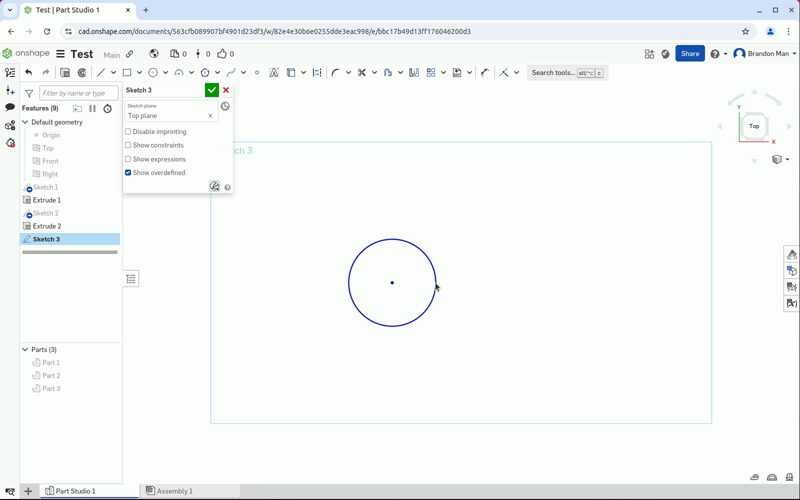
key_down(shift)
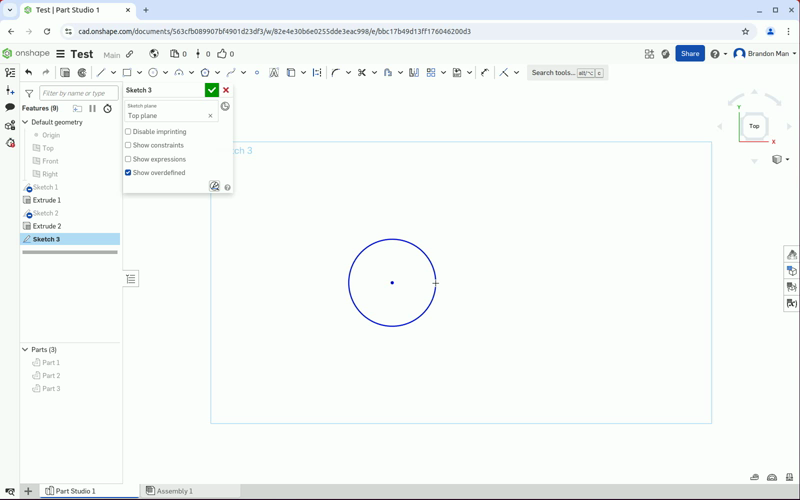
mouse_move(392, 282)
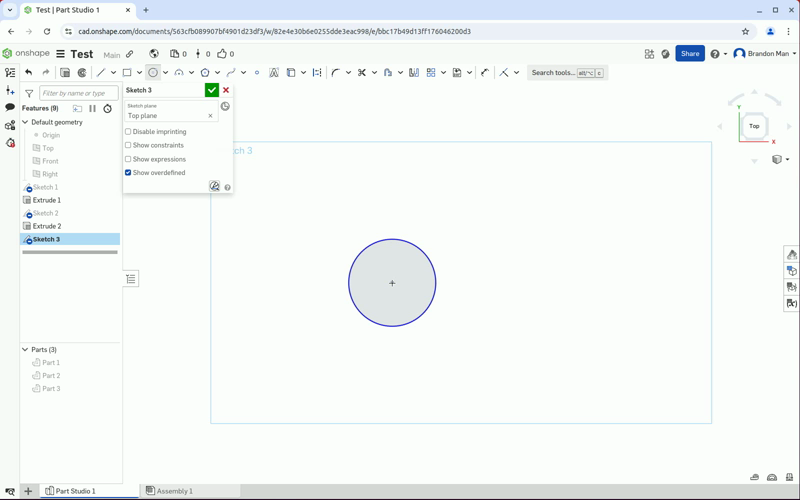
click(392, 282)
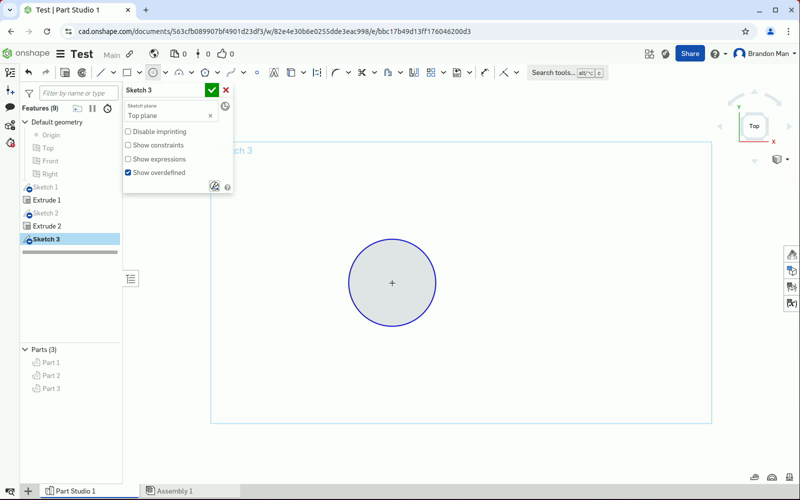
key_up(shift)
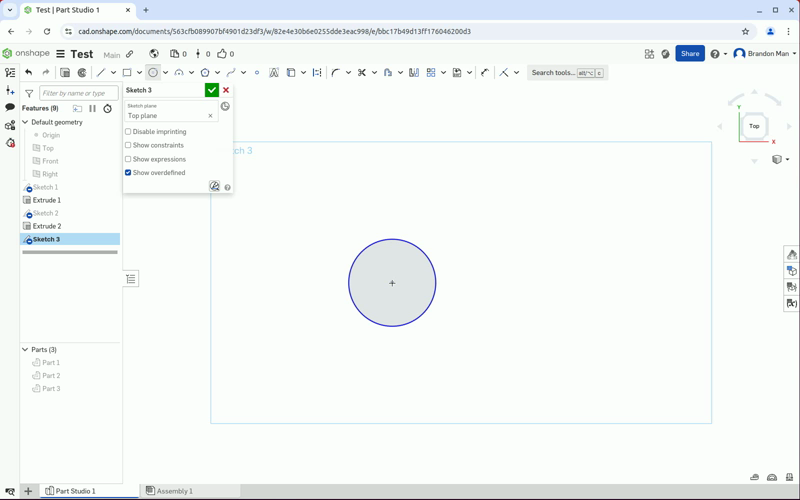
mouse_move(415, 282)
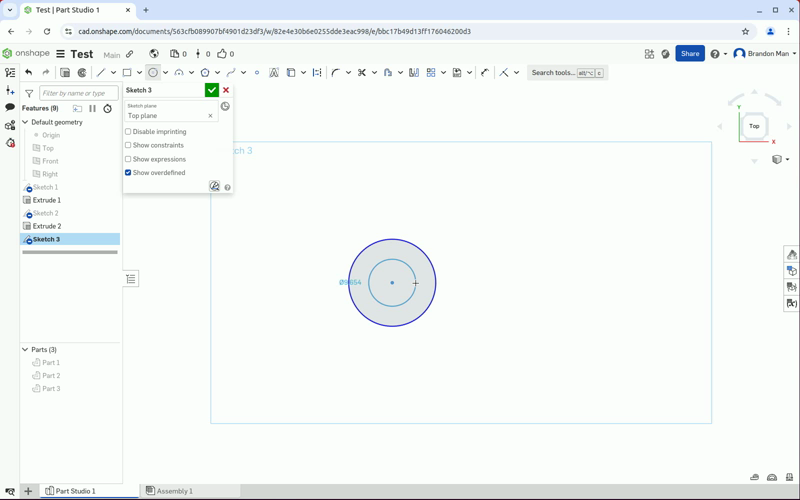
click(415, 282)
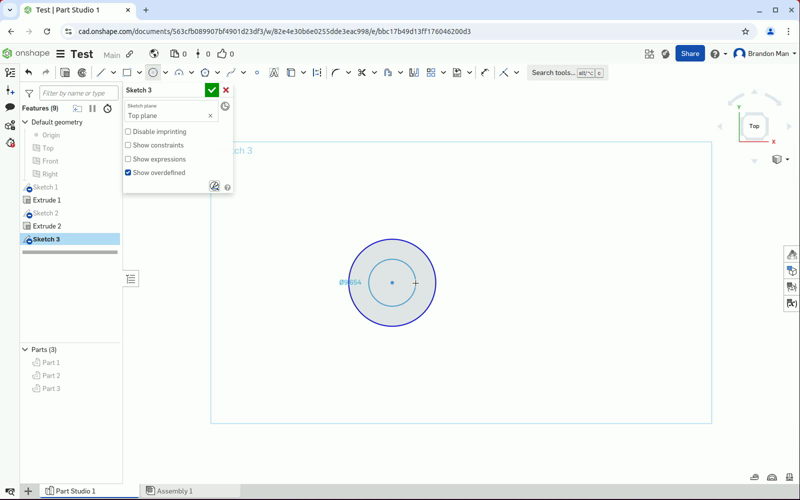
key(esc)
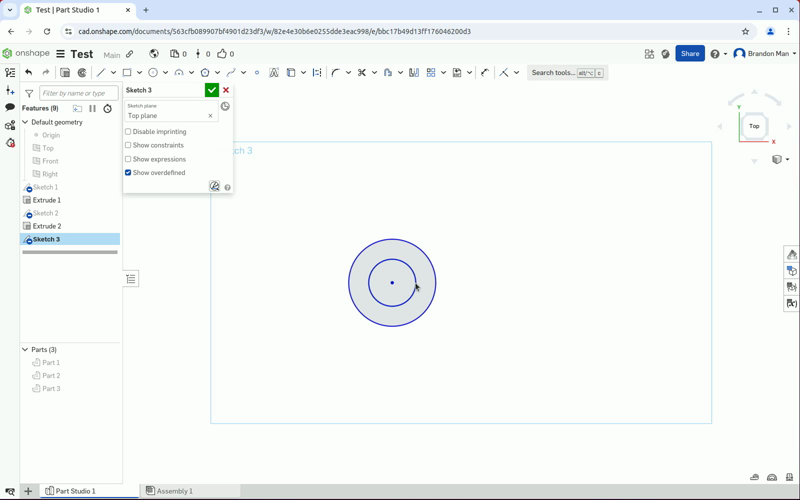
mouse_move(381, 311)
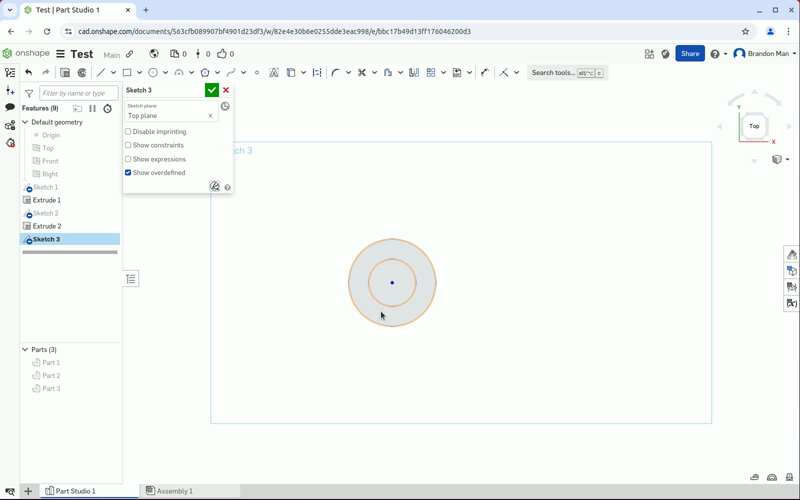
click(381, 311)
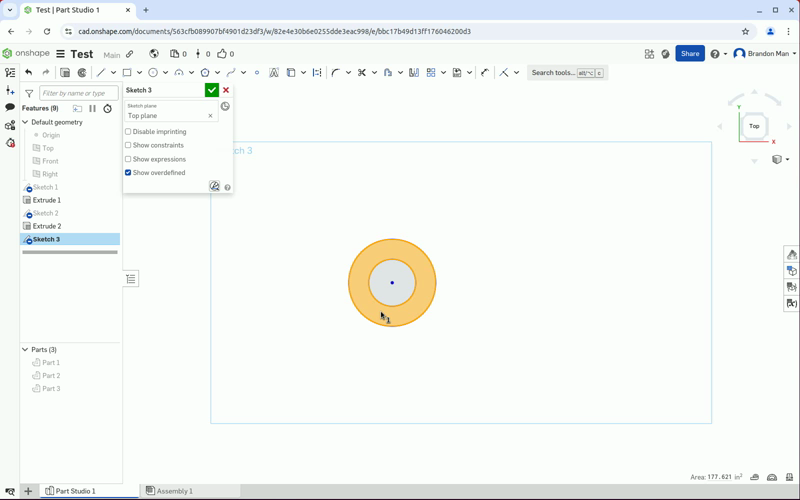
mouse_move(73, 352)
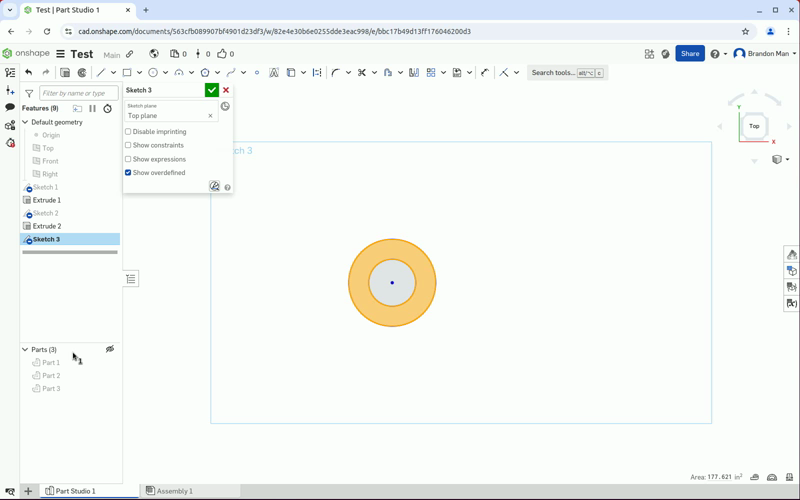
key(shift+y)
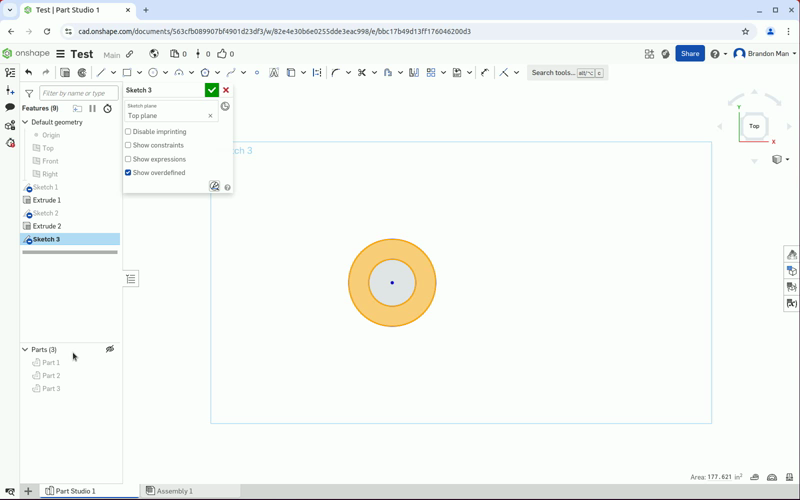
key(shift+e)
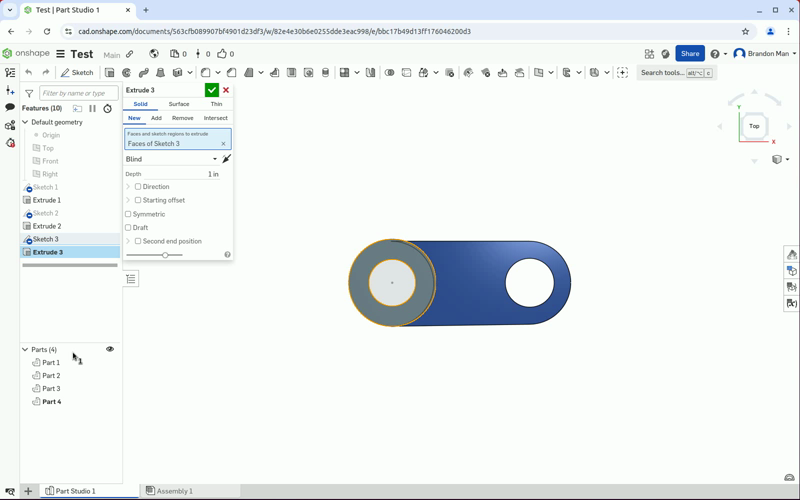
mouse_move(143, 106)
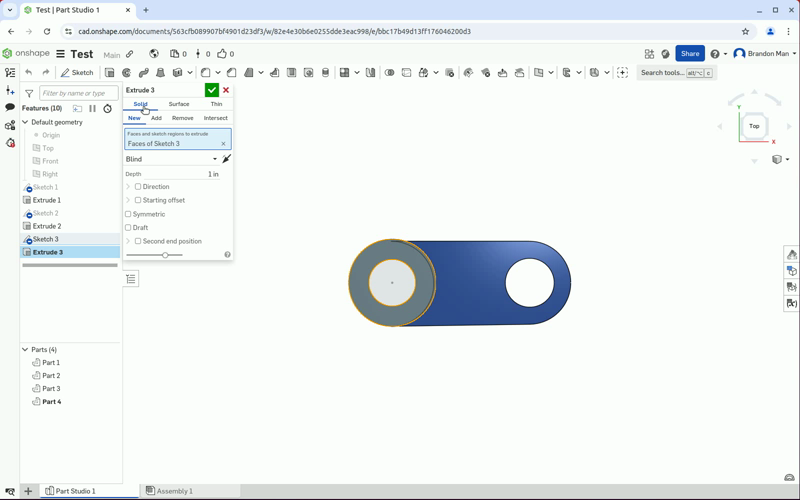
click(143, 106)
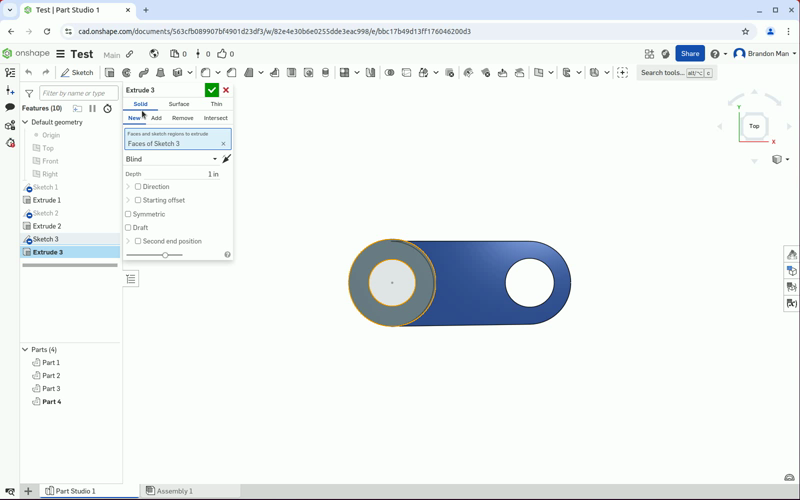
mouse_move(137, 120)
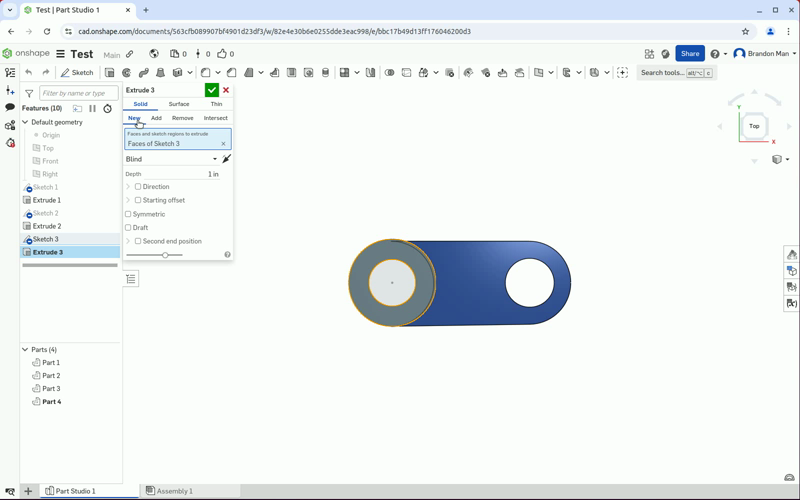
click(137, 120)
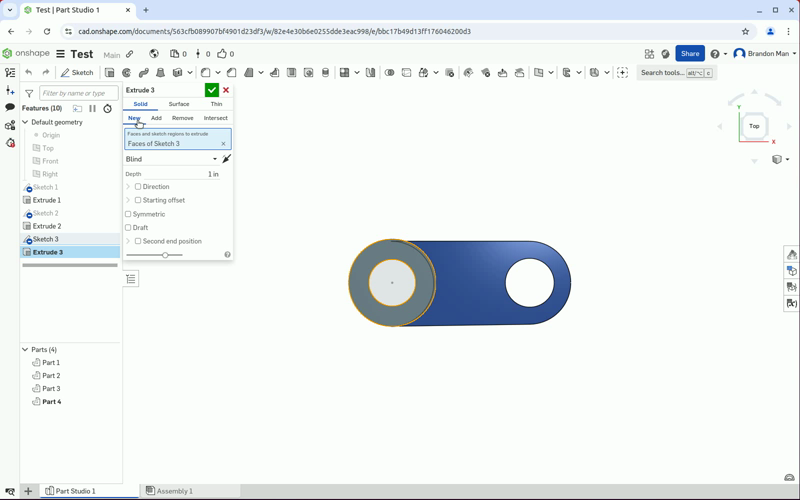
key(tab, 4)
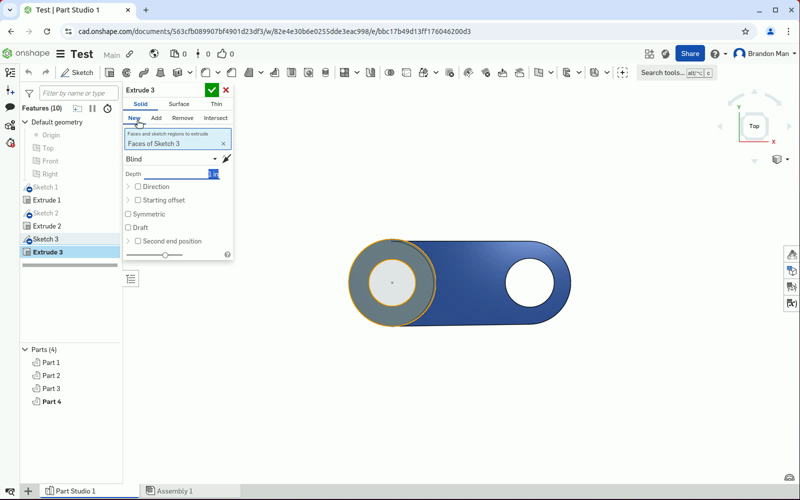
text(15.165)
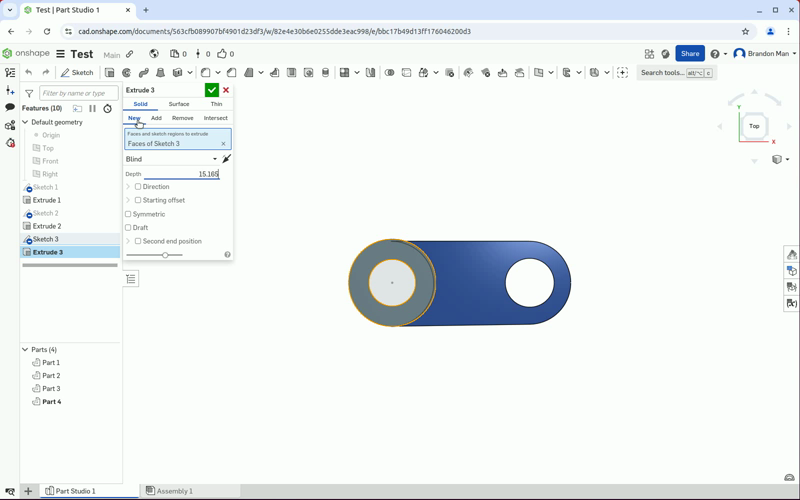
key(enter)
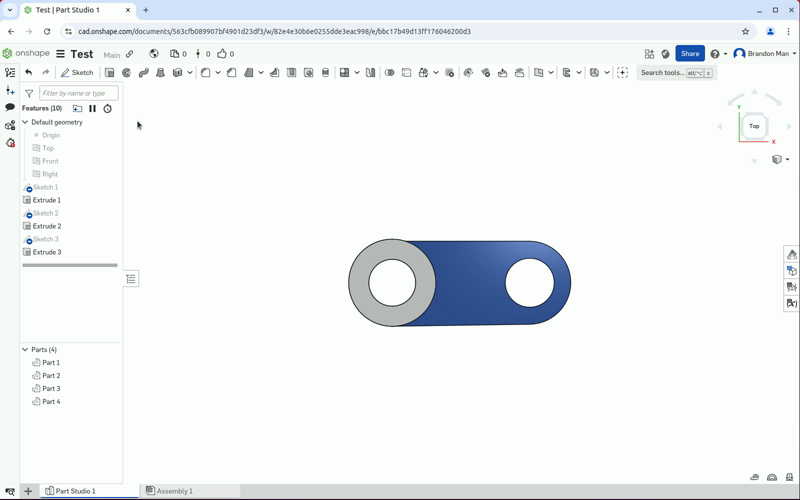
key(shift+h)
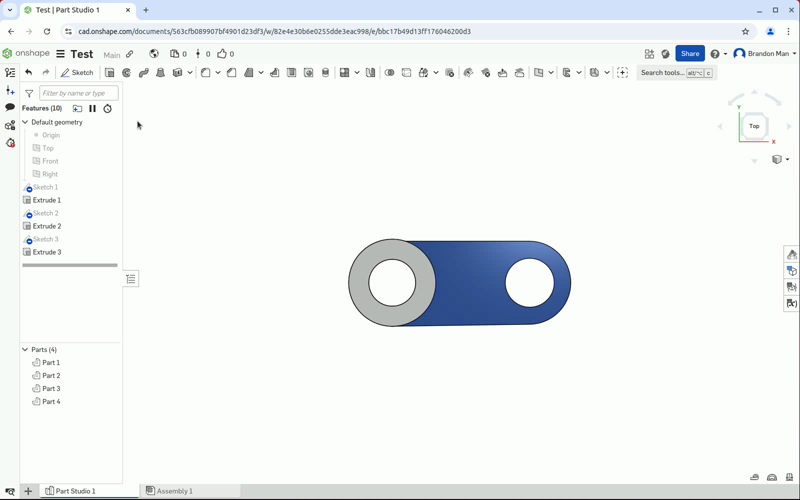
key(shift+h)
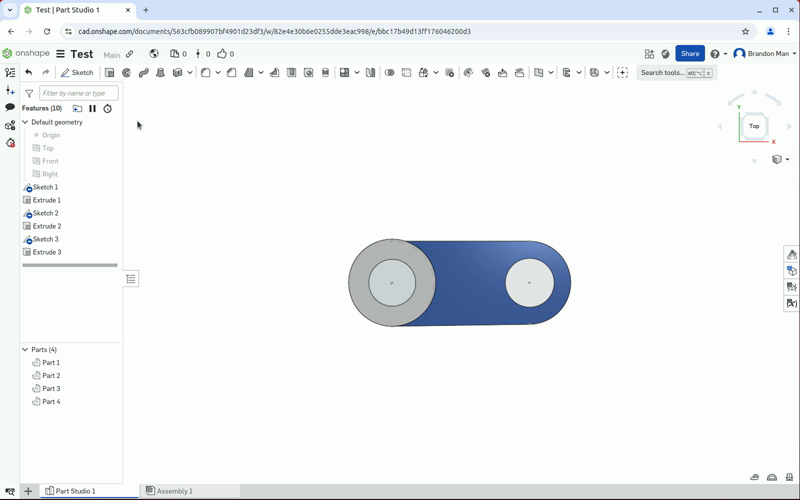
key(shift+7)
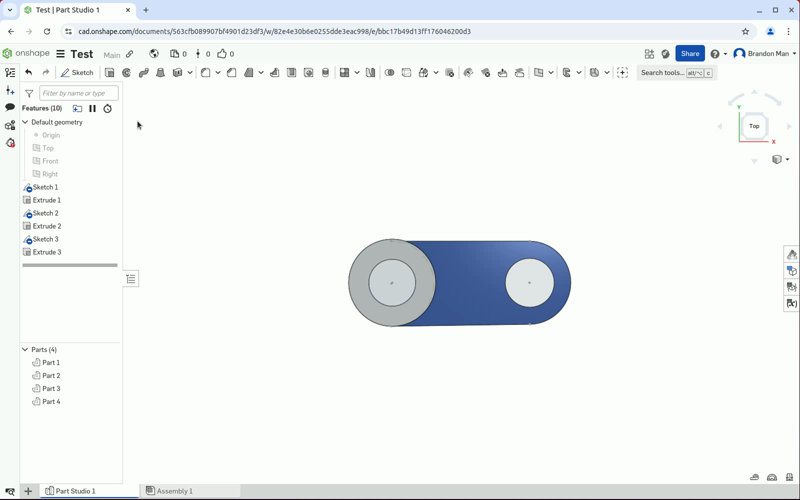
key(up, 3)
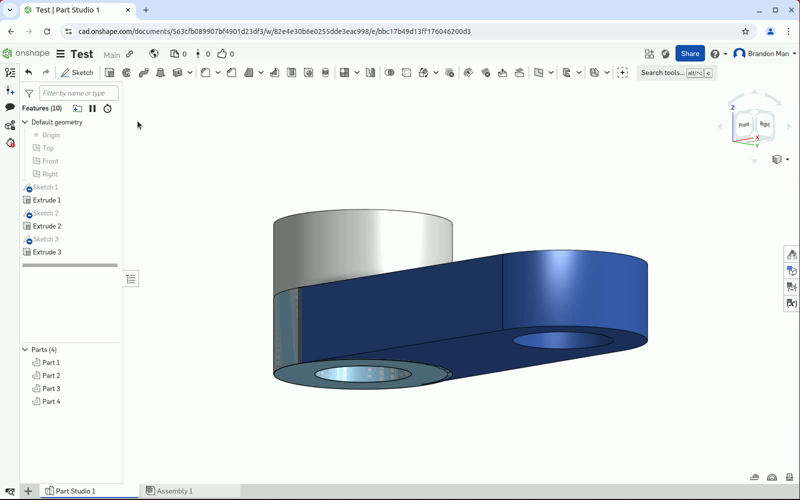
key(left, 3)
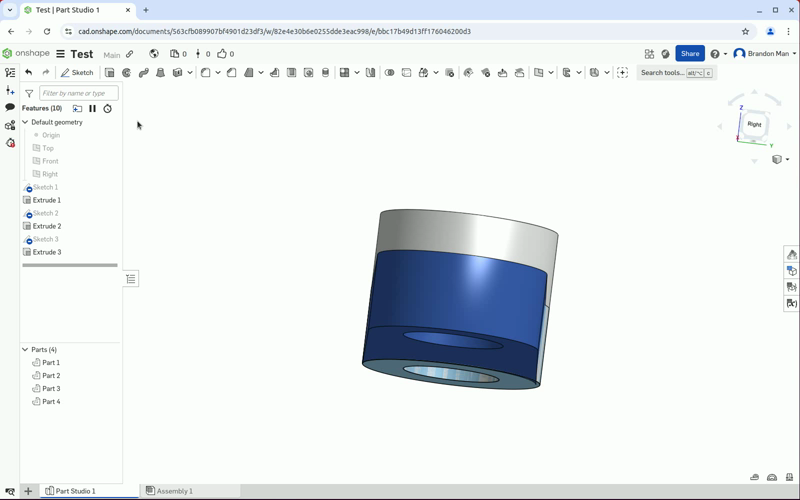
key(right, 3)
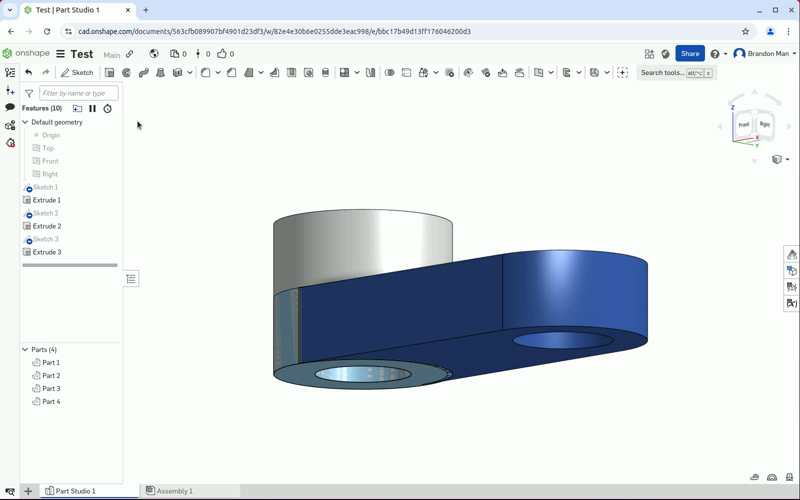
key(down, 3)
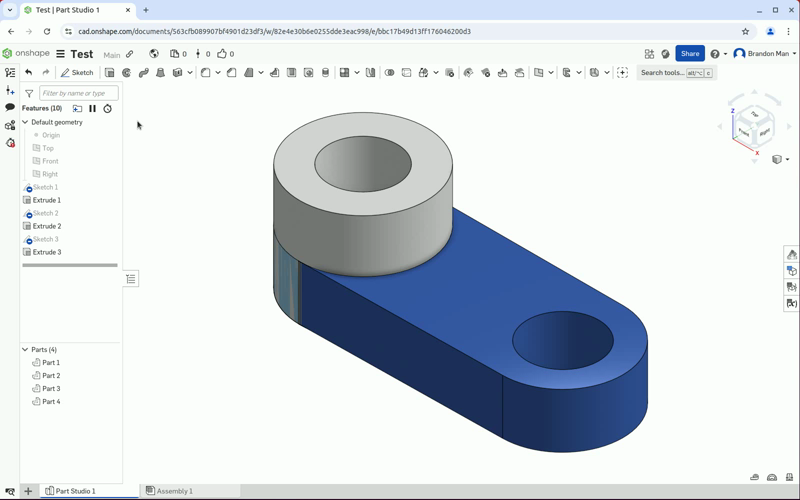
mouse_move(73, 189)
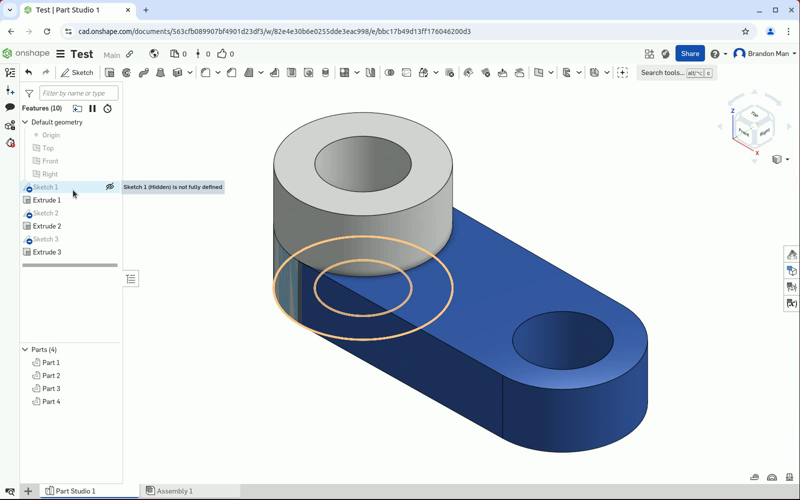
click(73, 189)